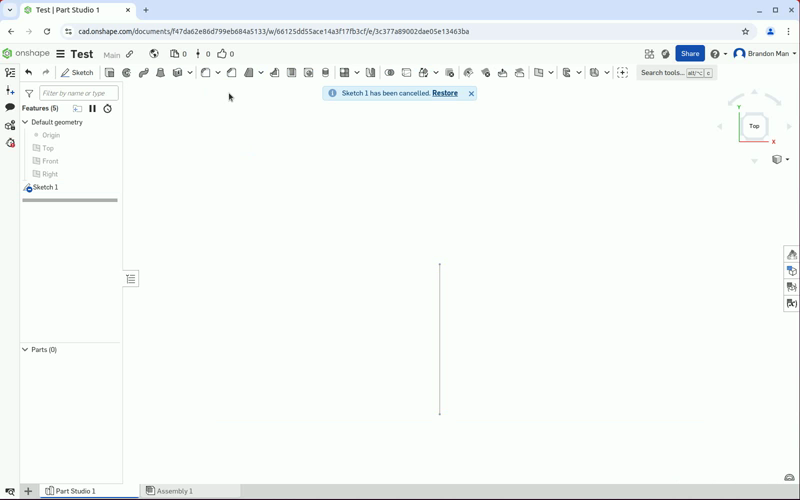
key(shift+h)
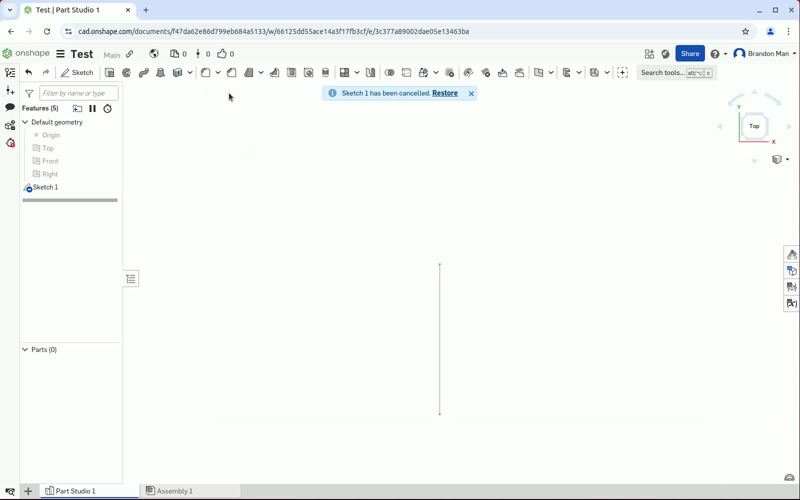
key(shift+s)
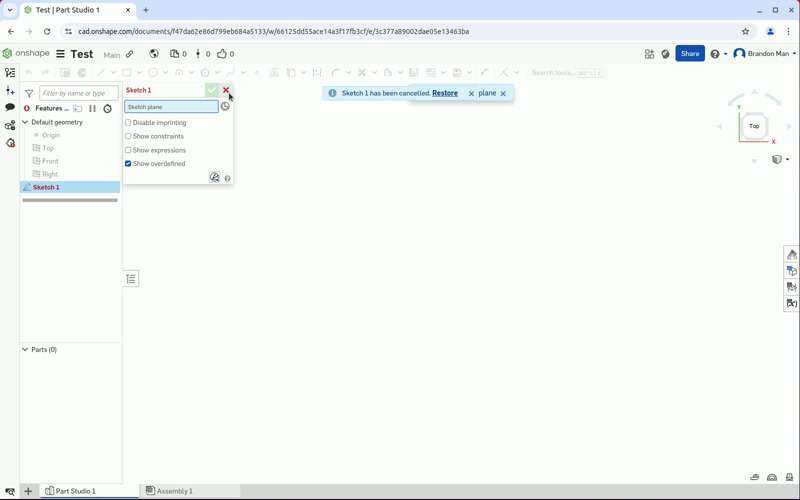
mouse_move(73, 150)
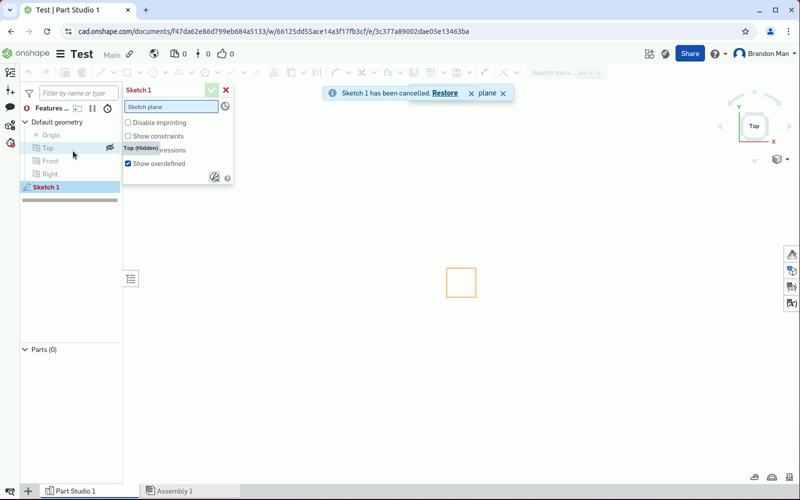
click(73, 150)
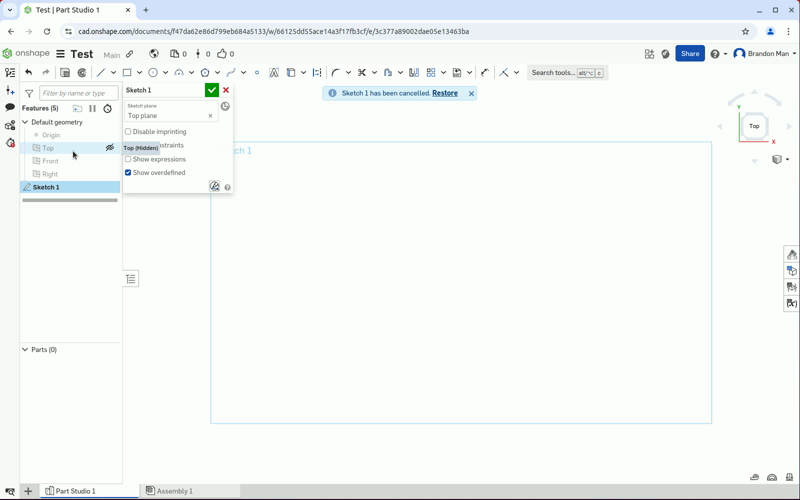
mouse_move(73, 352)
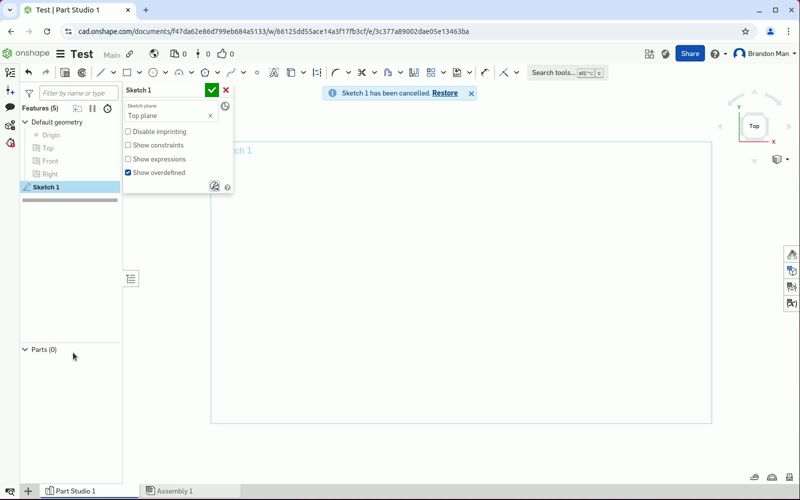
key(y)
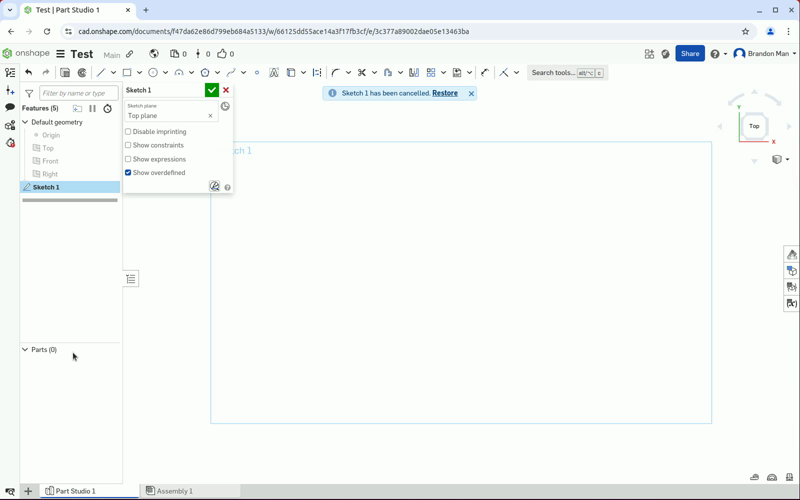
key(c)
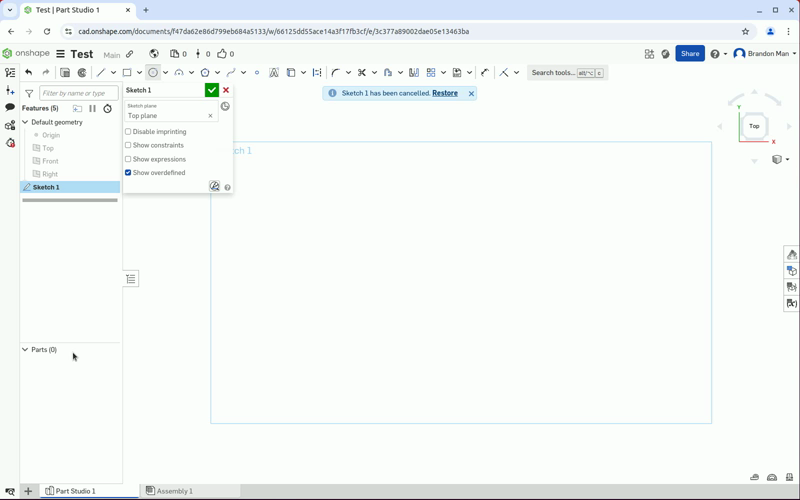
key_down(shift)
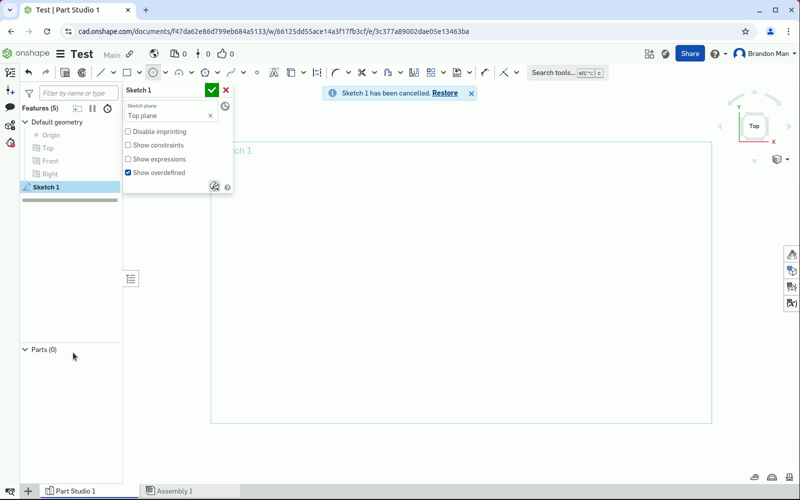
mouse_move(461, 282)
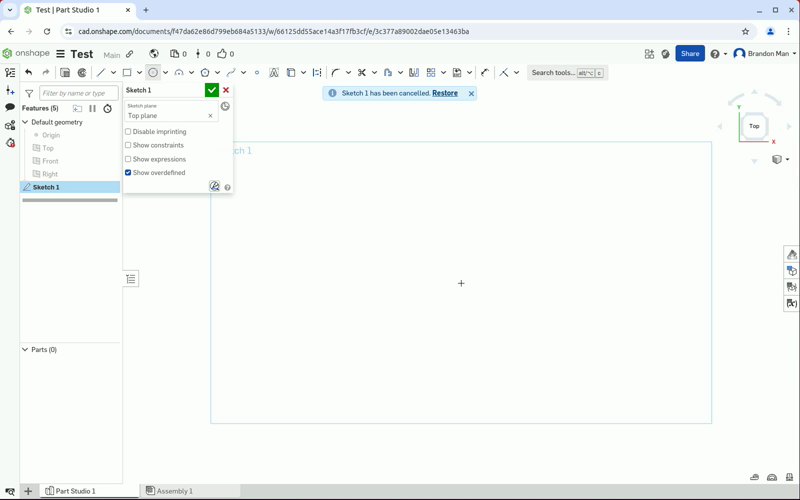
click(461, 282)
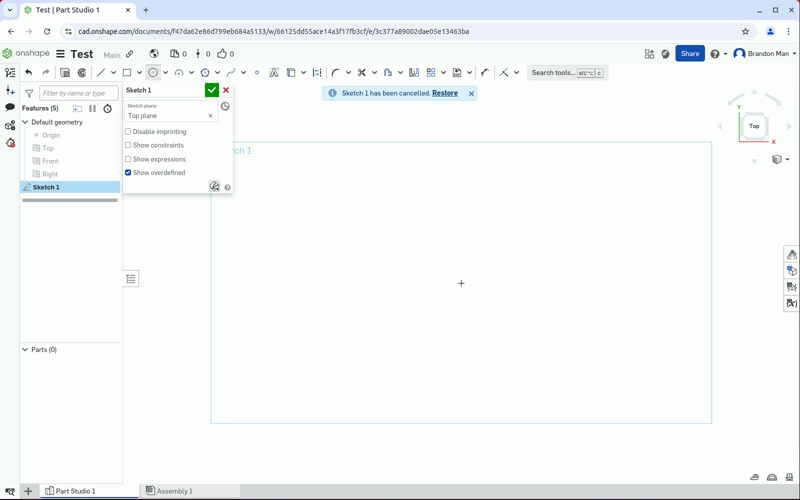
key_up(shift)
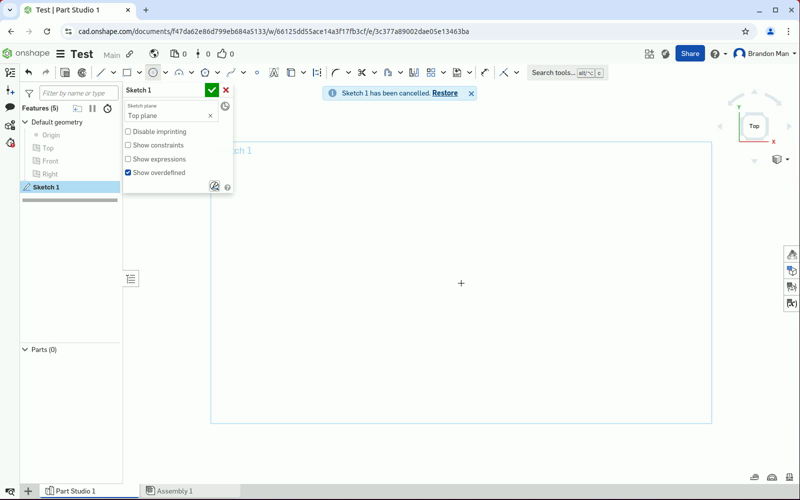
mouse_move(518, 282)
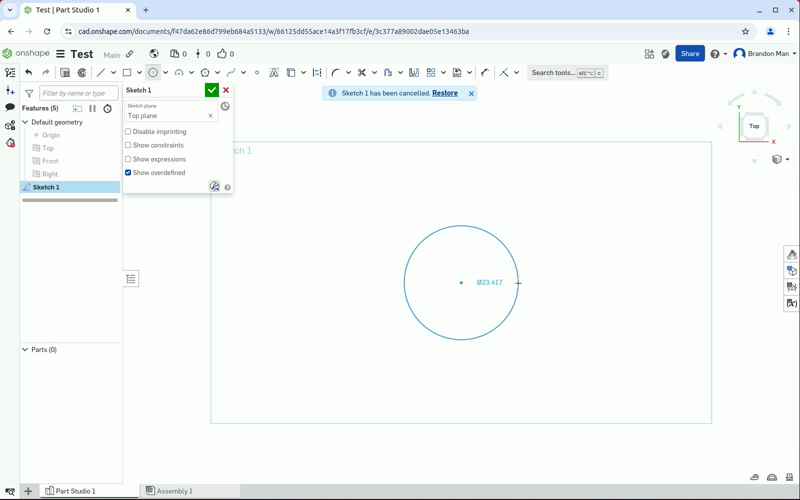
click(518, 282)
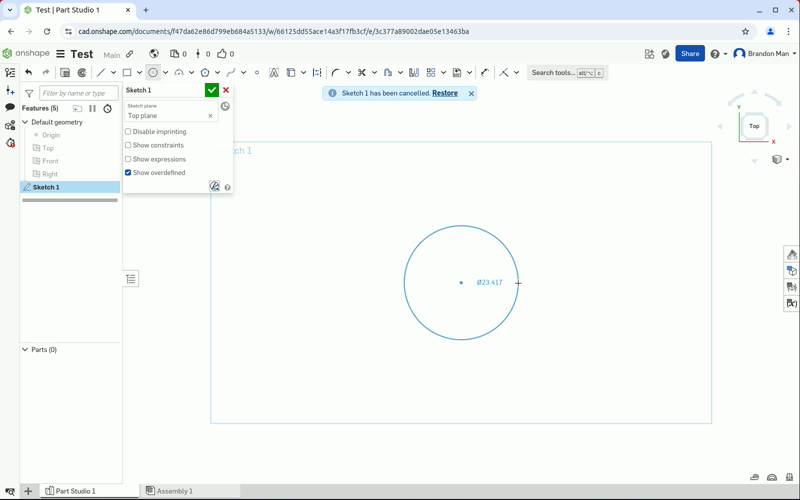
key(esc)
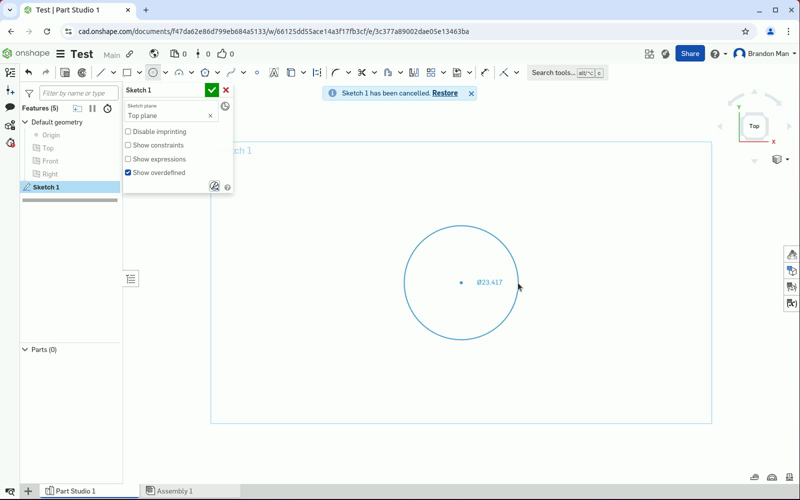
key(c)
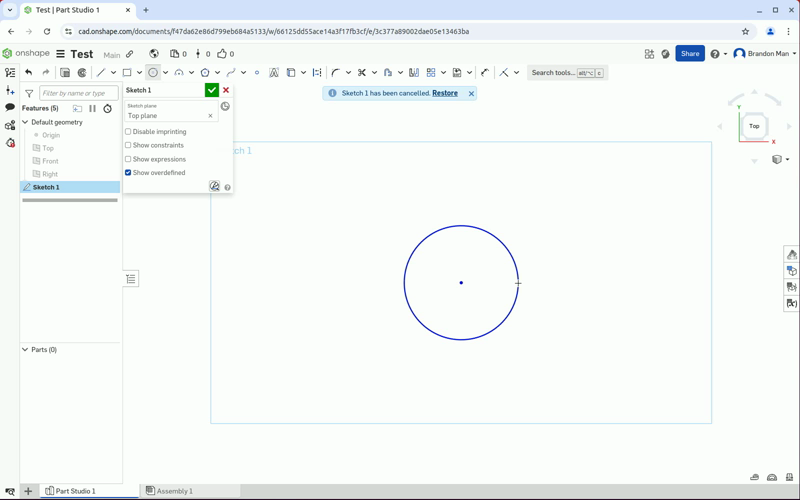
key_down(shift)
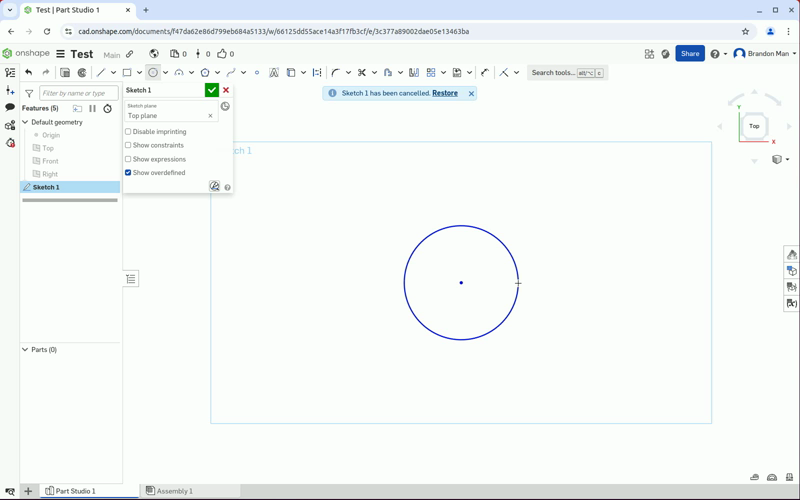
mouse_move(461, 282)
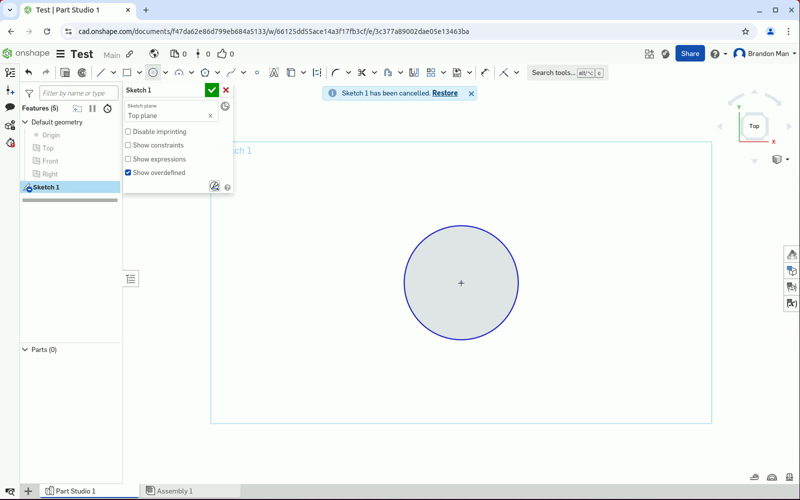
click(461, 282)
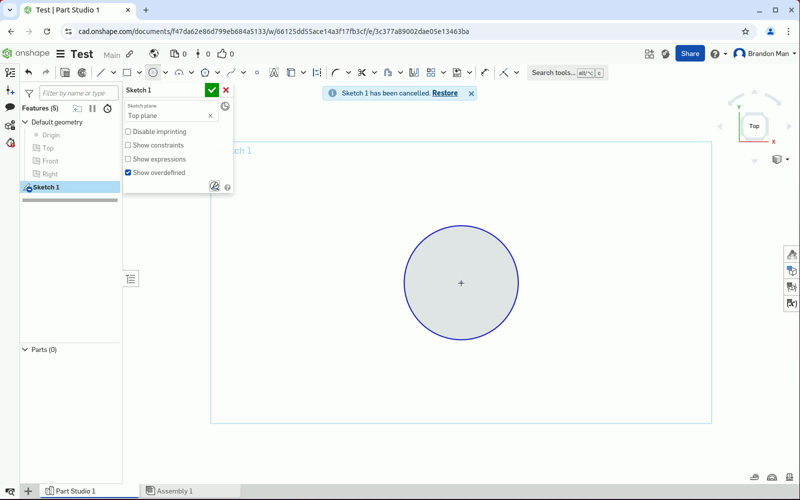
key_up(shift)
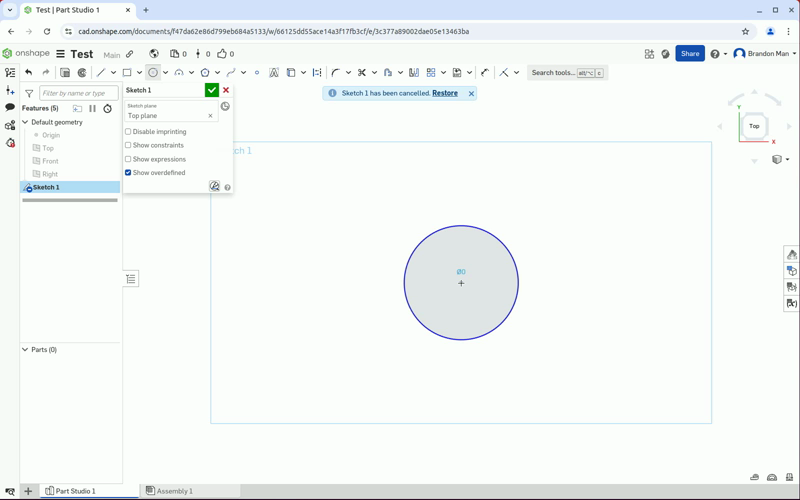
mouse_move(508, 282)
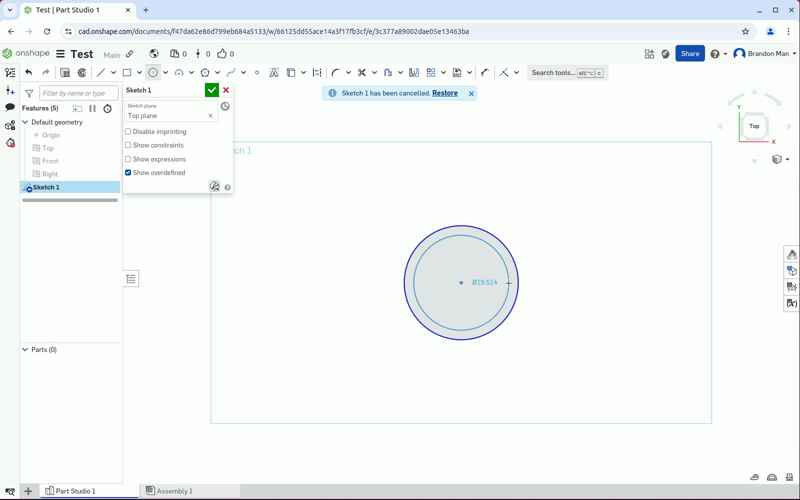
click(508, 282)
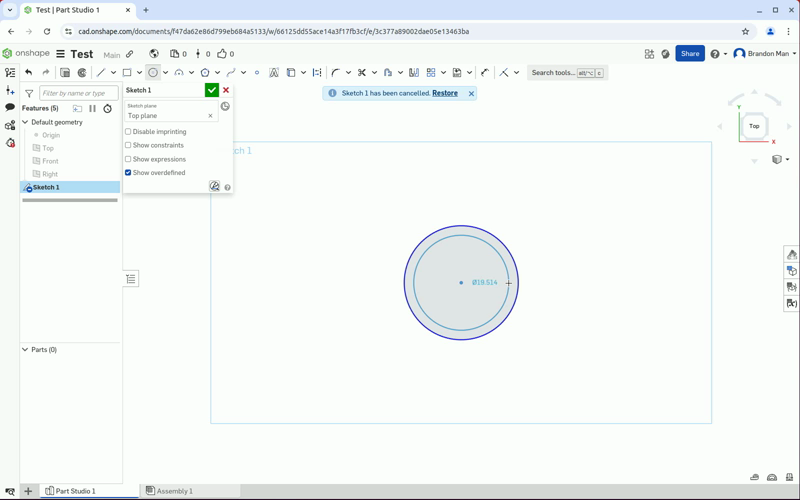
key(esc)
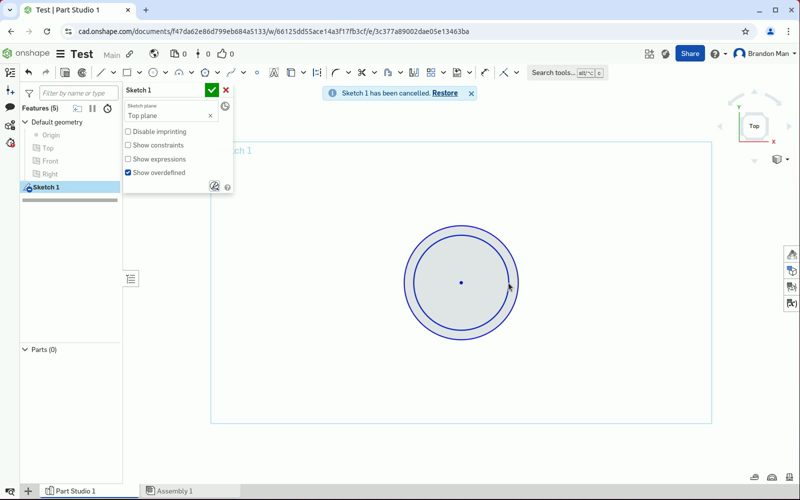
mouse_move(451, 331)
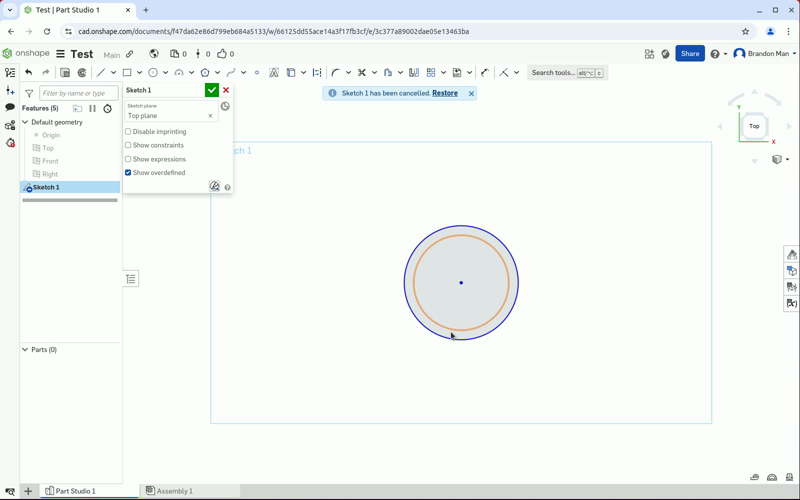
click(451, 331)
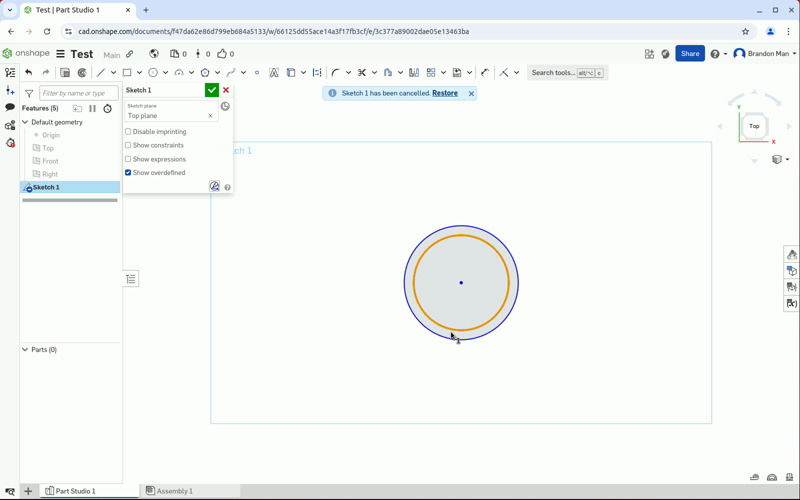
mouse_move(73, 352)
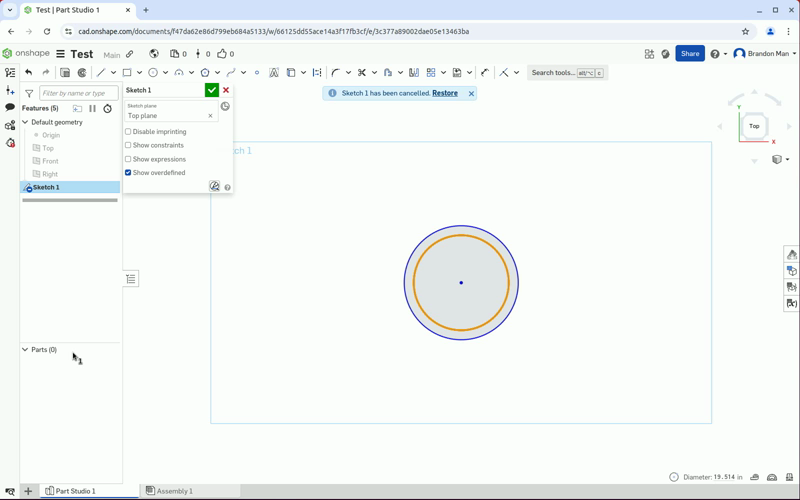
key(shift+y)
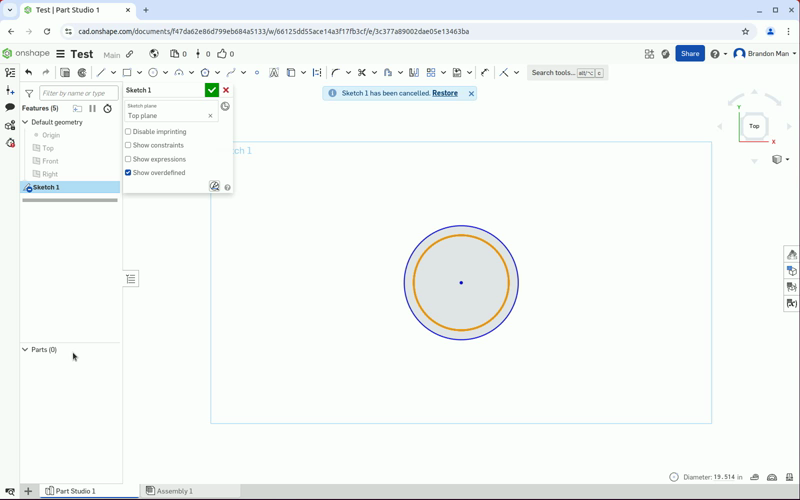
key(shift+e)
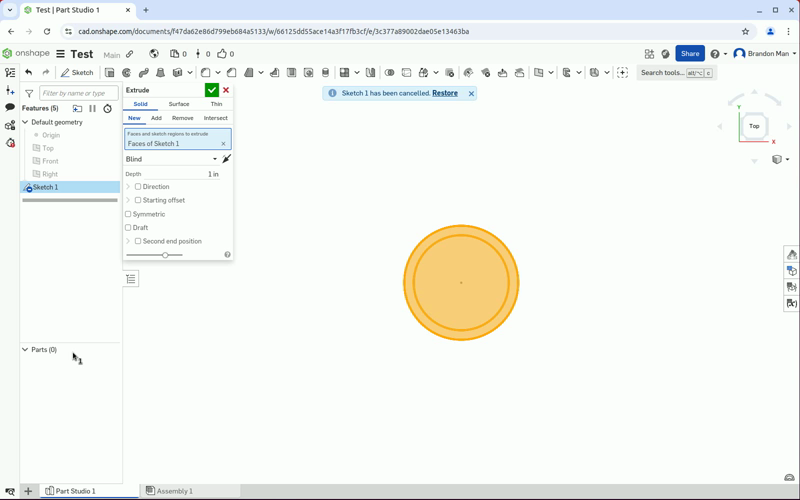
mouse_move(143, 106)
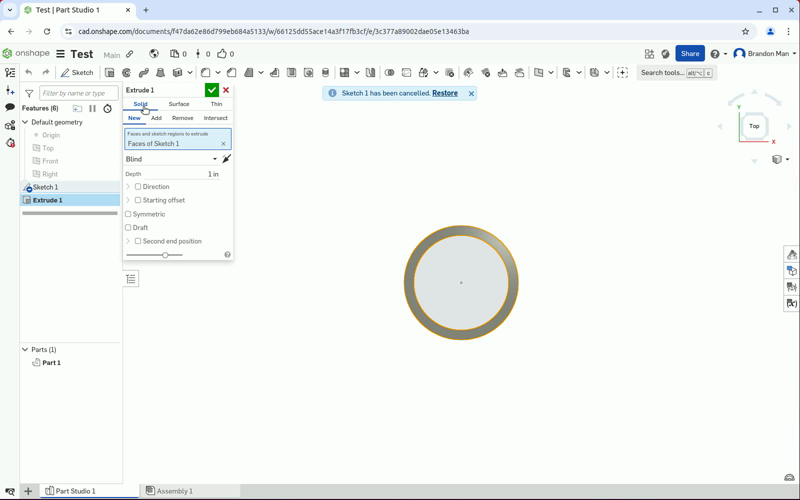
click(143, 106)
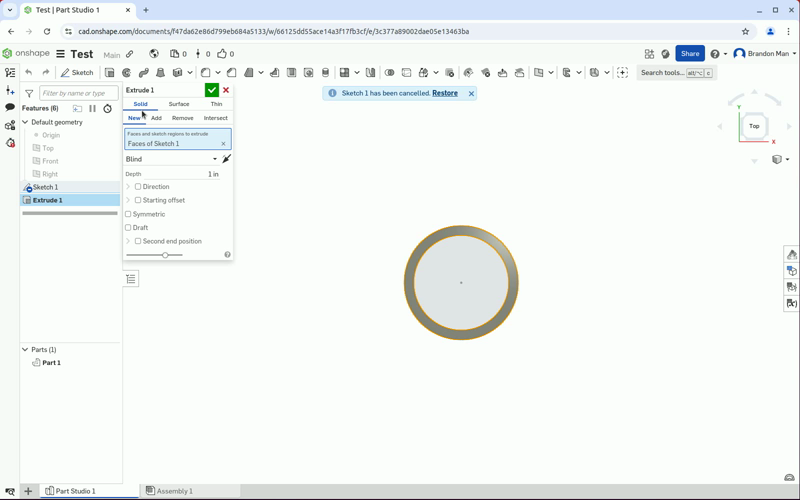
mouse_move(137, 120)
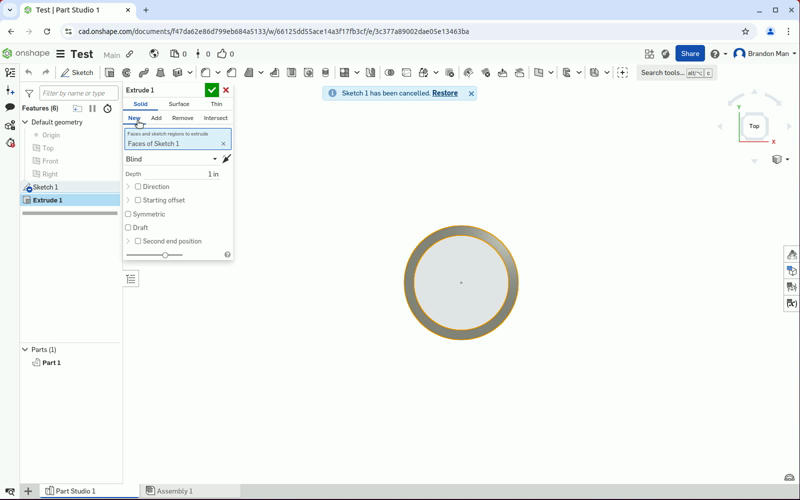
click(137, 120)
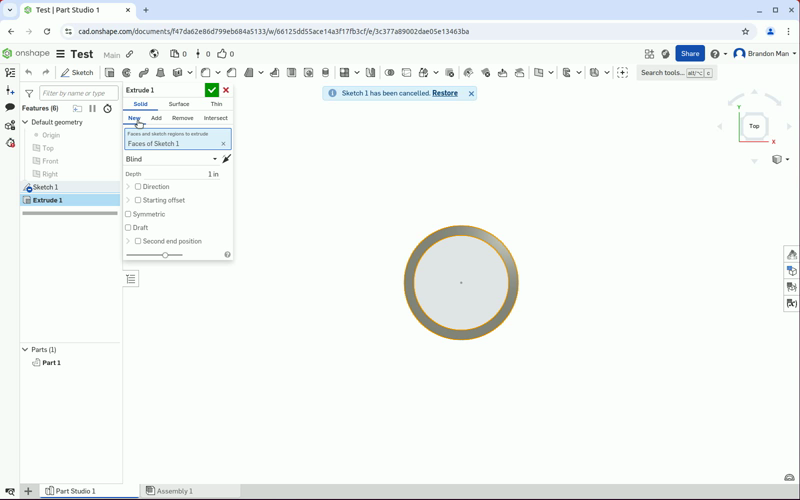
key(tab, 4)
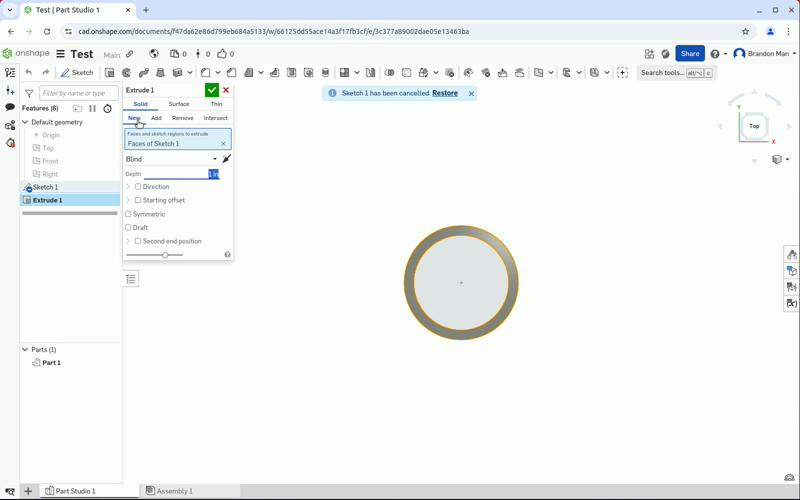
text(15.405)
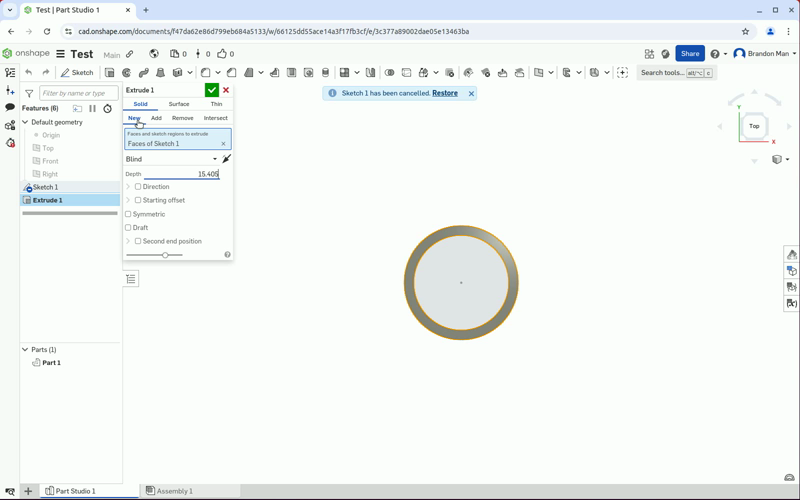
key(enter)
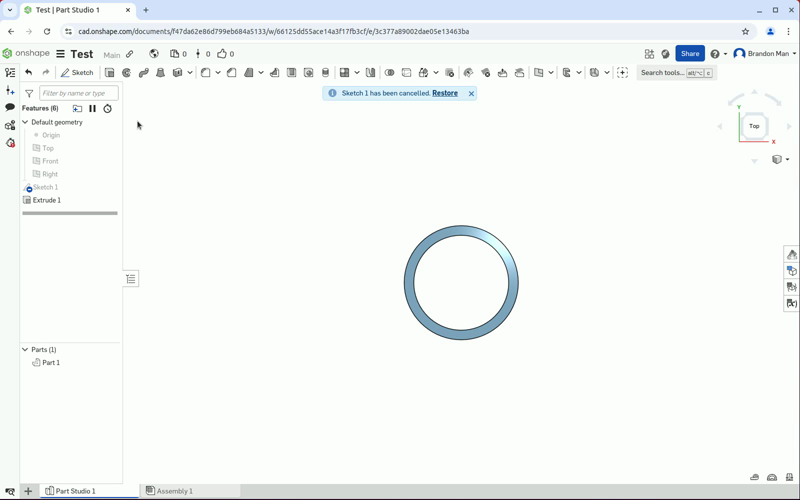
key(shift+h)
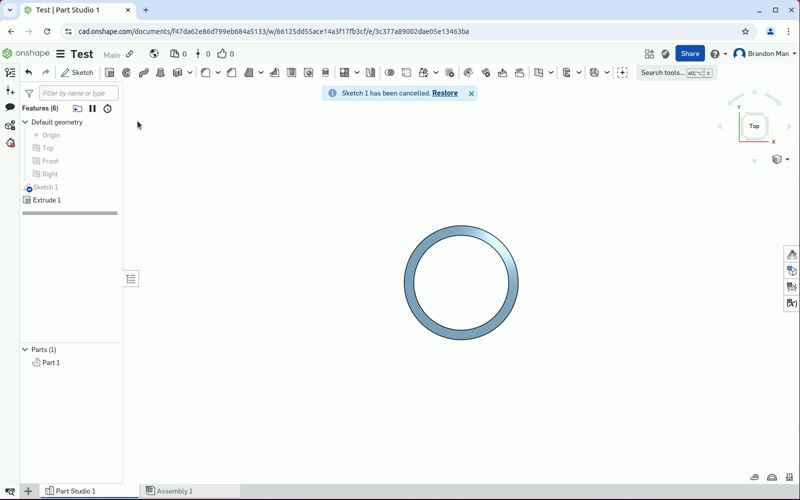
key(shift+h)
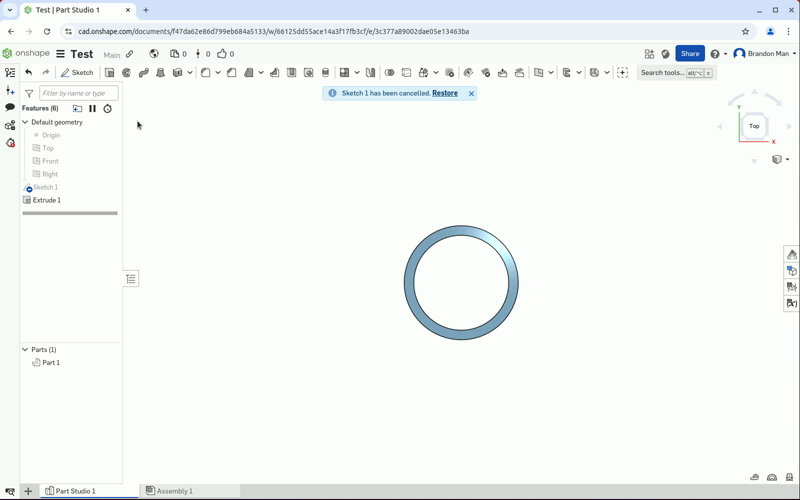
mouse_move(73, 189)
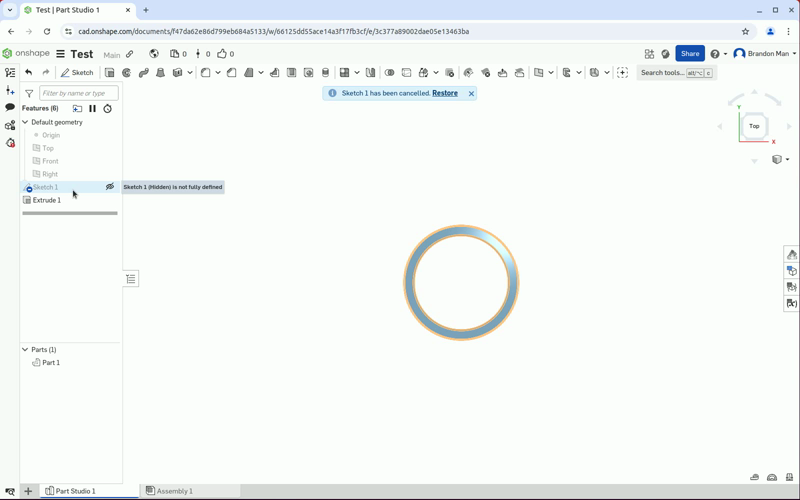
click(73, 189)
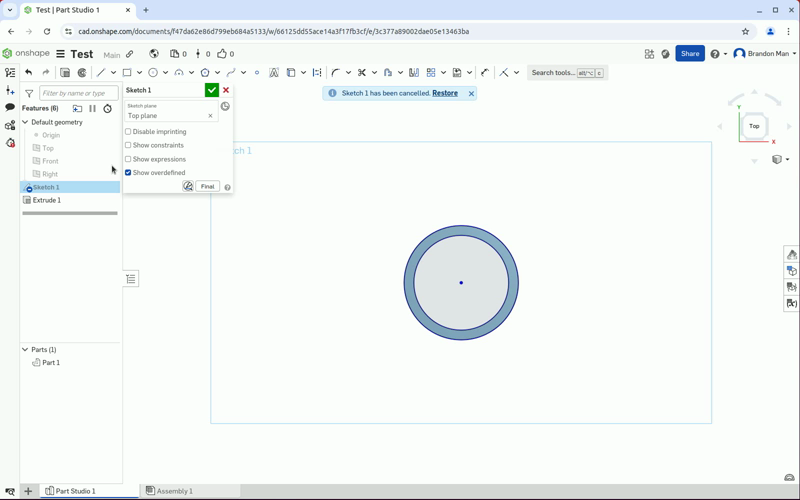
mouse_move(229, 92)
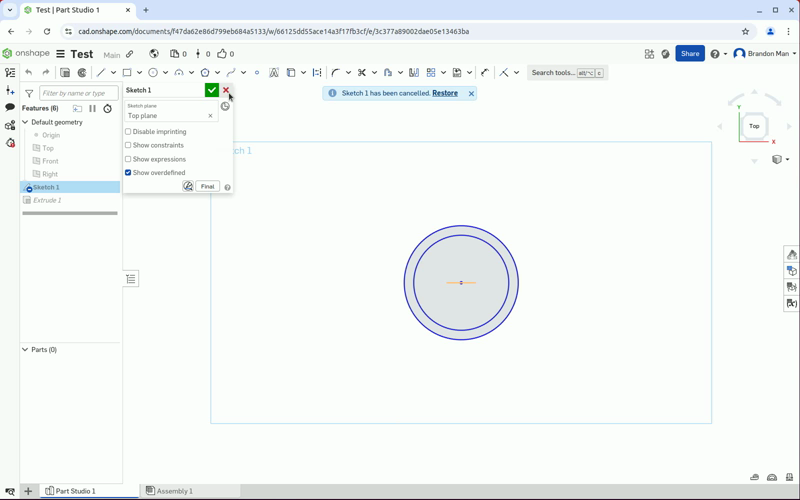
click(229, 92)
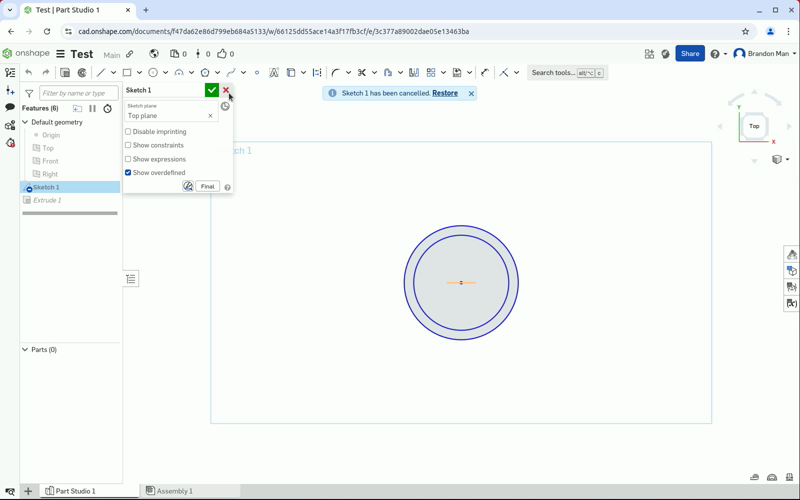
key(shift+s)
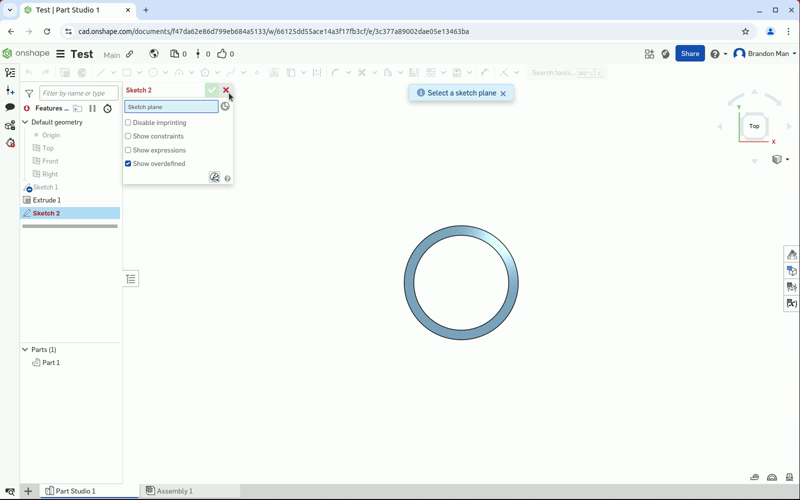
mouse_move(73, 150)
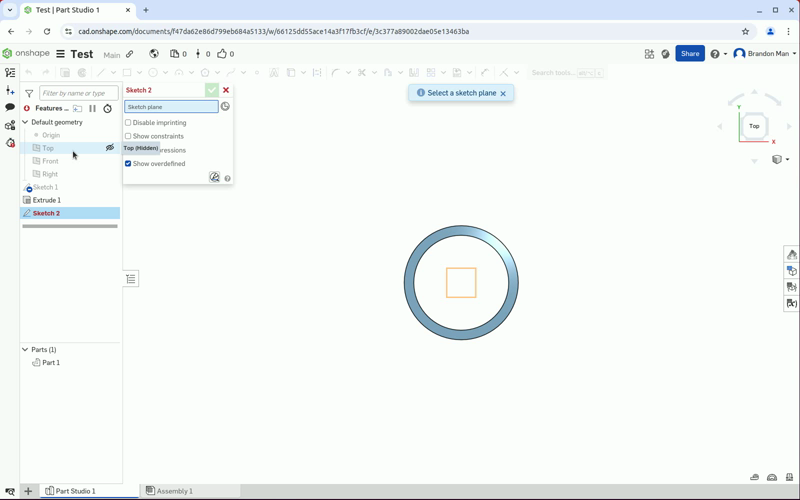
click(73, 150)
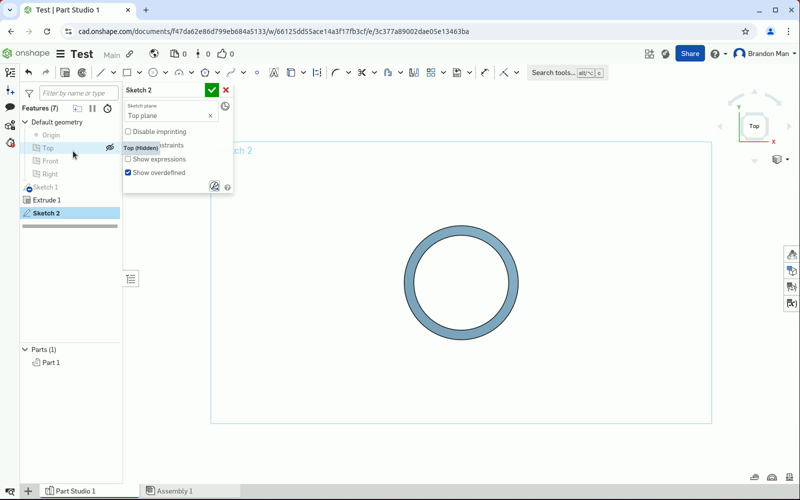
mouse_move(73, 352)
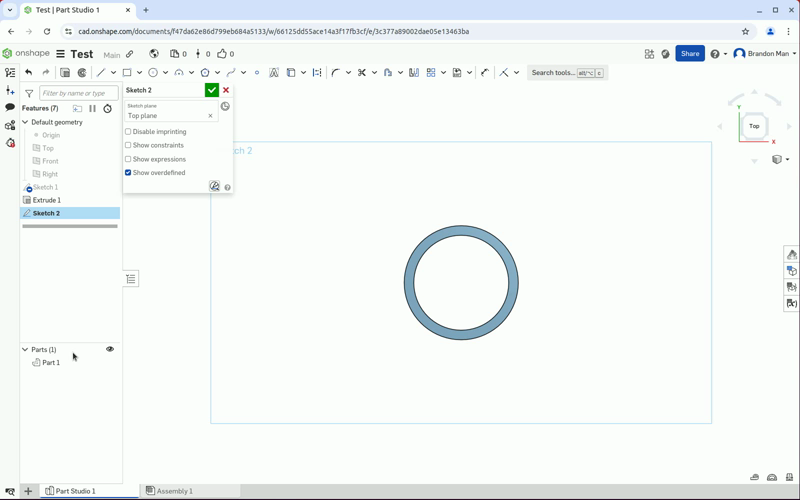
key(y)
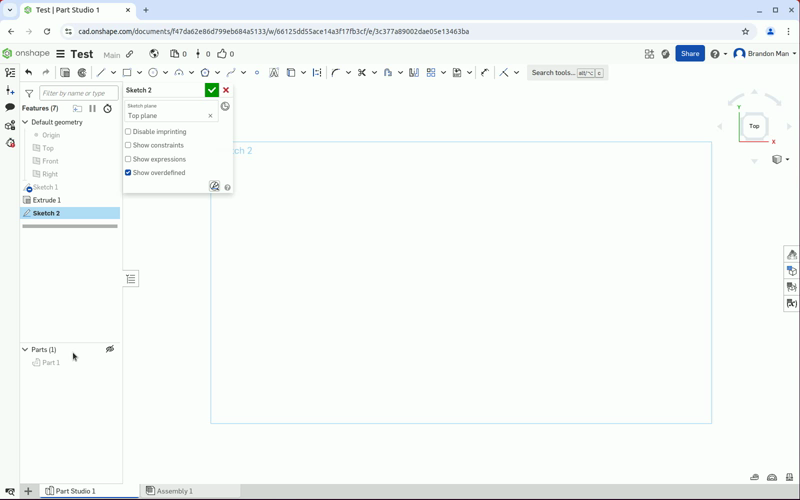
key(c)
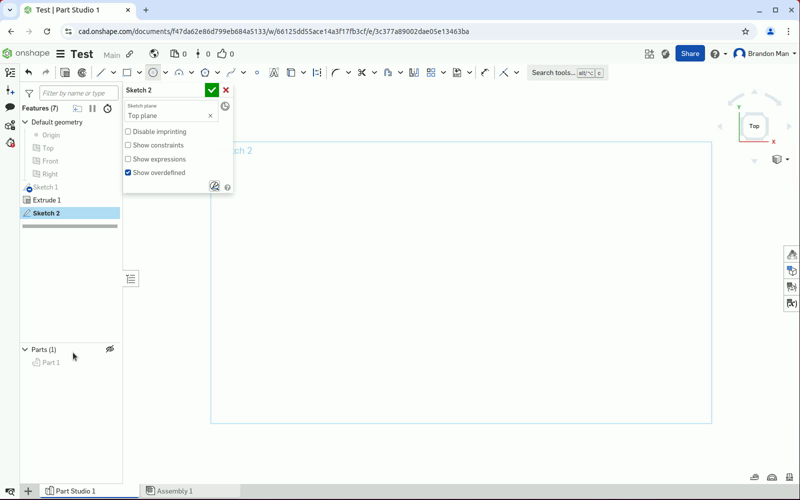
key_down(shift)
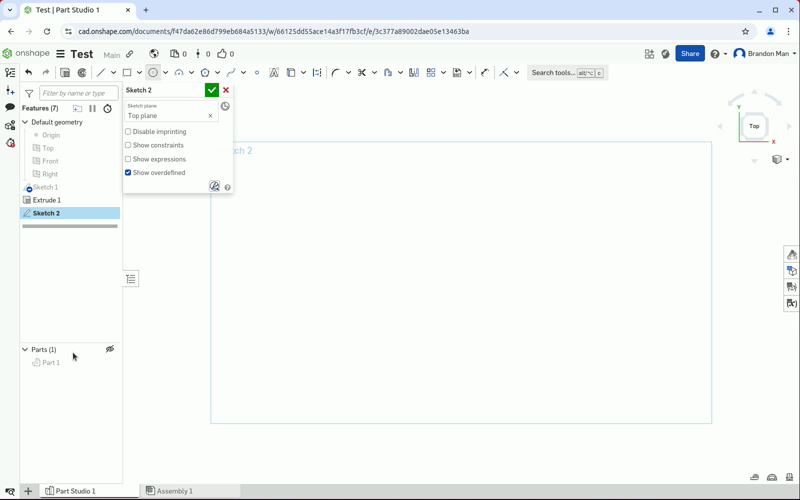
mouse_move(461, 282)
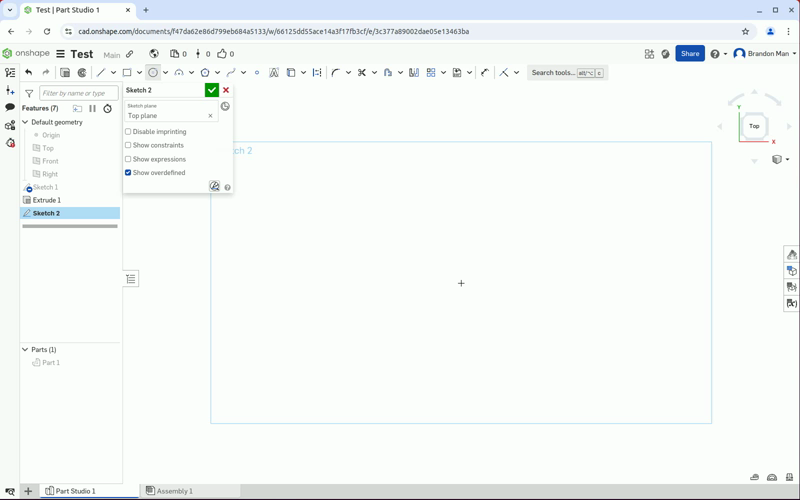
click(461, 282)
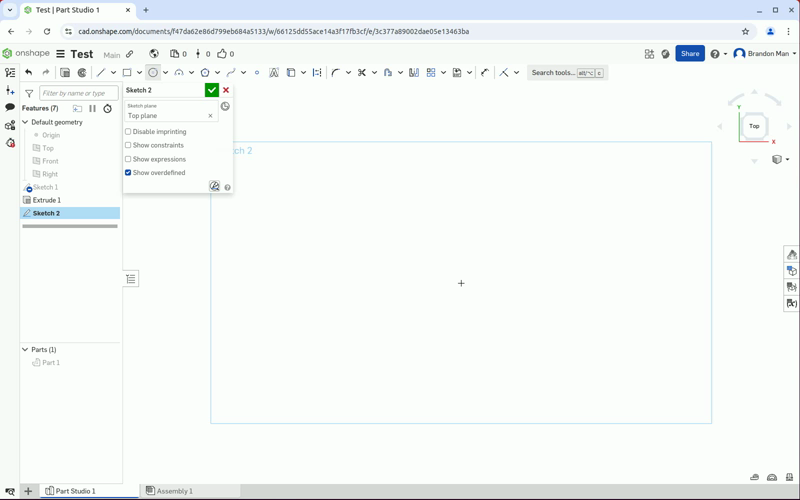
key_up(shift)
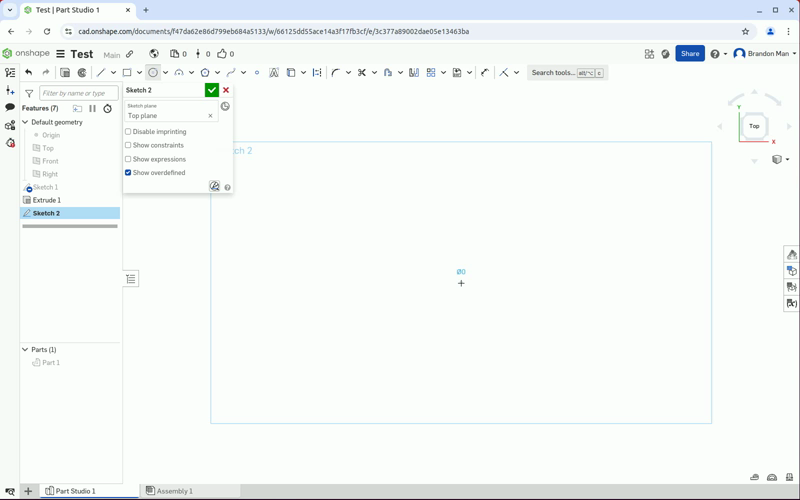
mouse_move(537, 282)
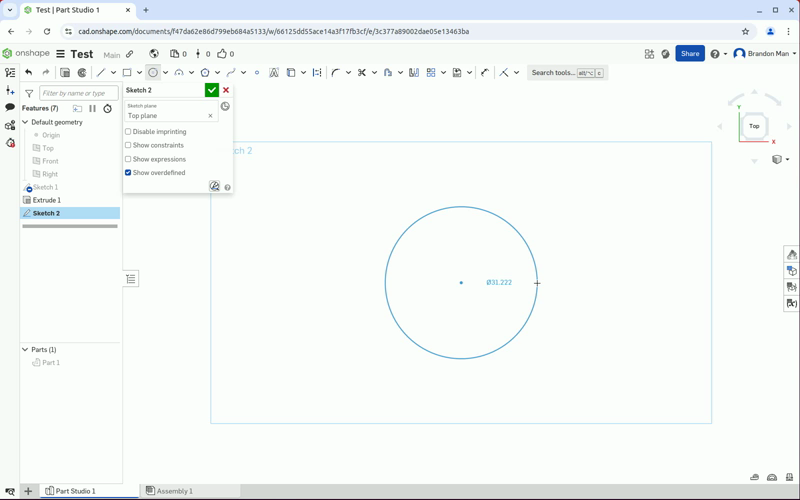
click(537, 282)
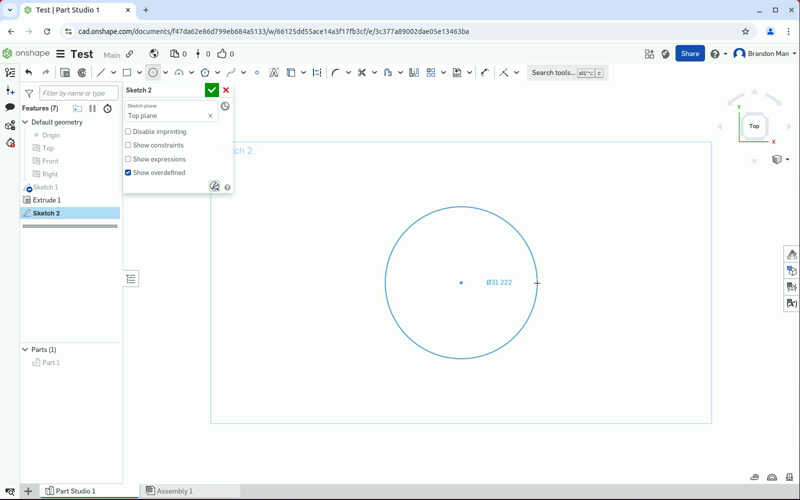
key(esc)
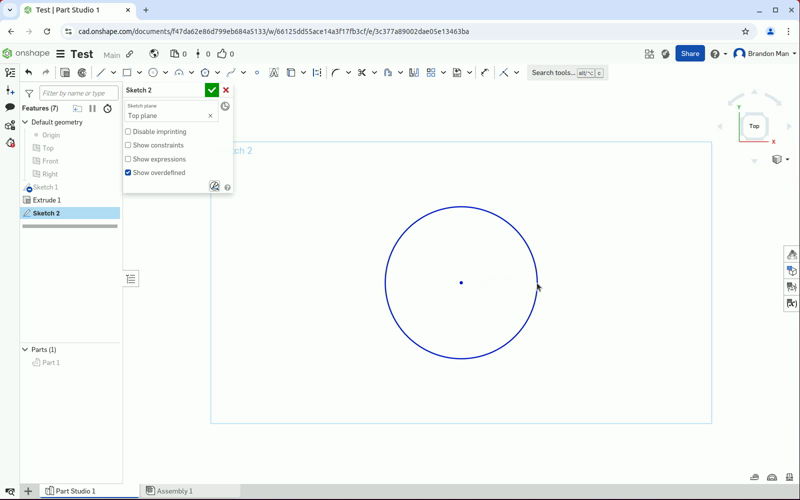
key(c)
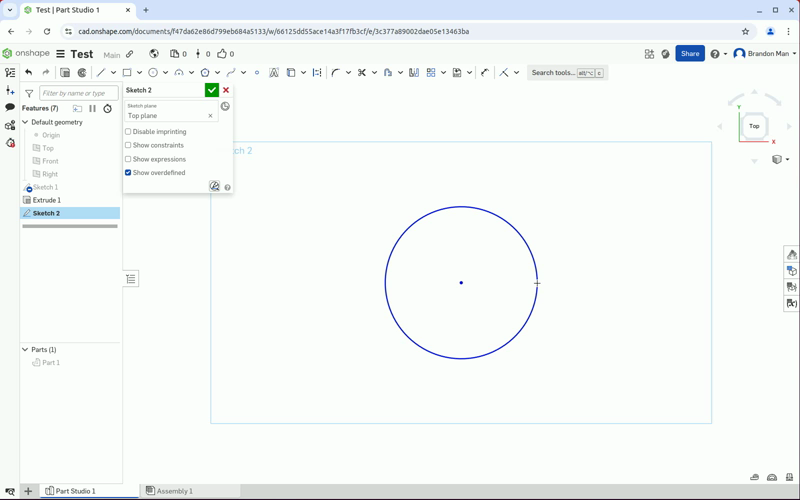
key_down(shift)
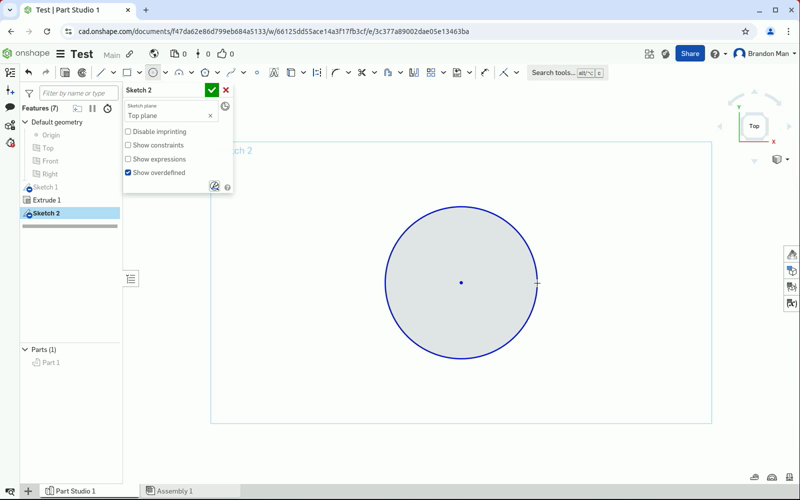
mouse_move(461, 282)
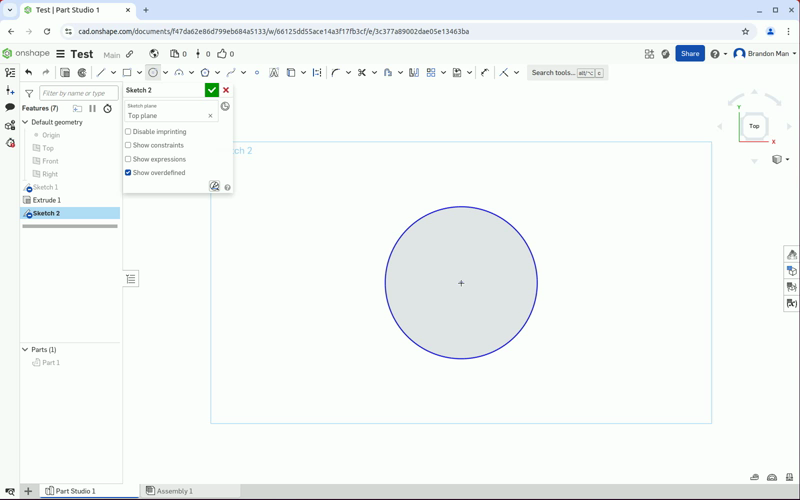
click(461, 282)
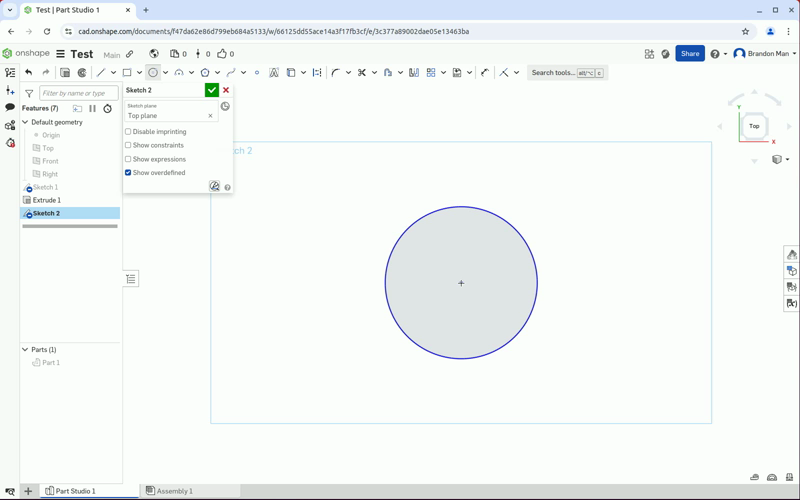
key_up(shift)
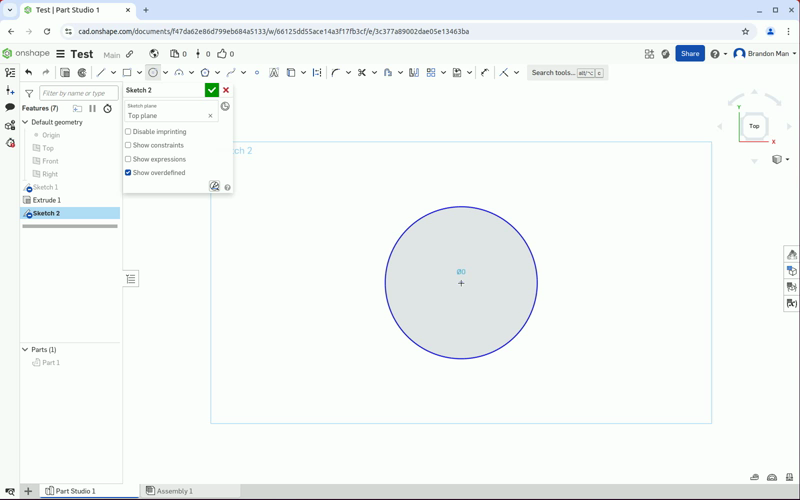
mouse_move(518, 282)
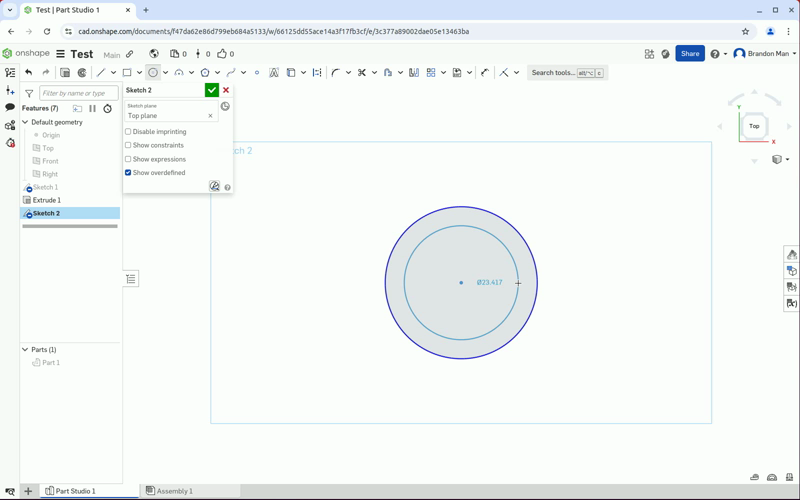
click(518, 282)
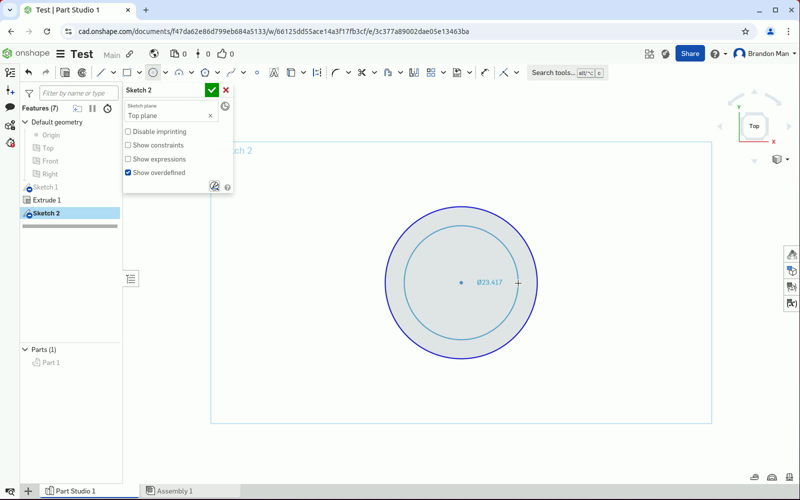
key(esc)
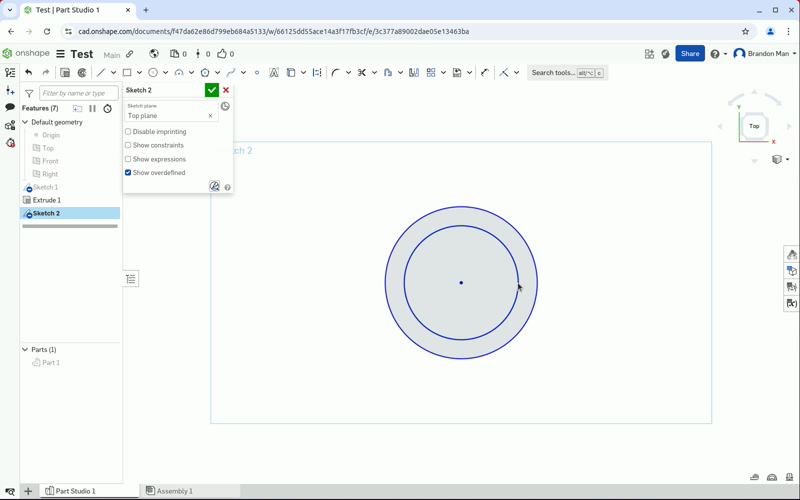
mouse_move(405, 313)
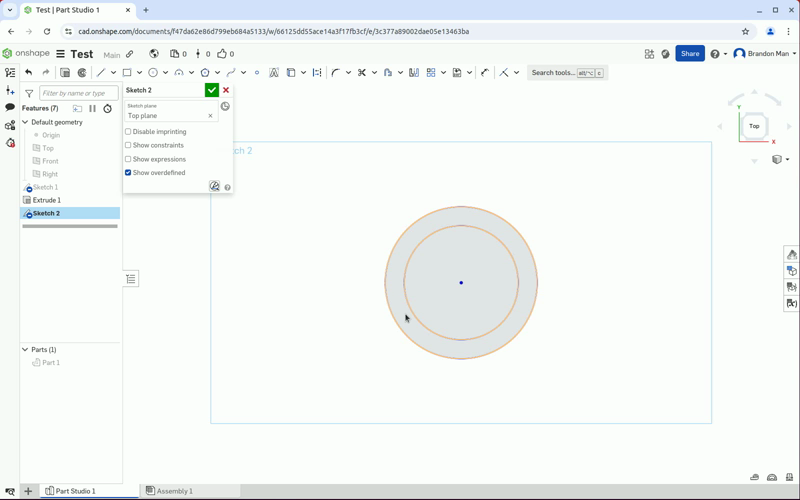
click(405, 313)
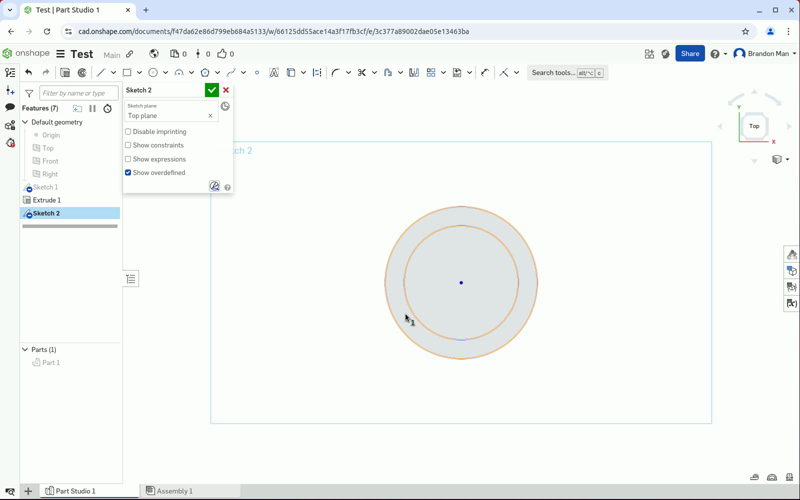
mouse_move(73, 352)
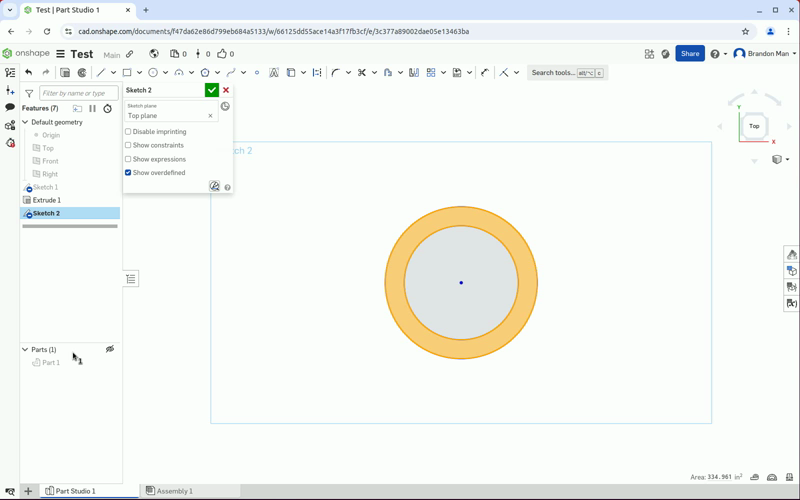
key(shift+y)
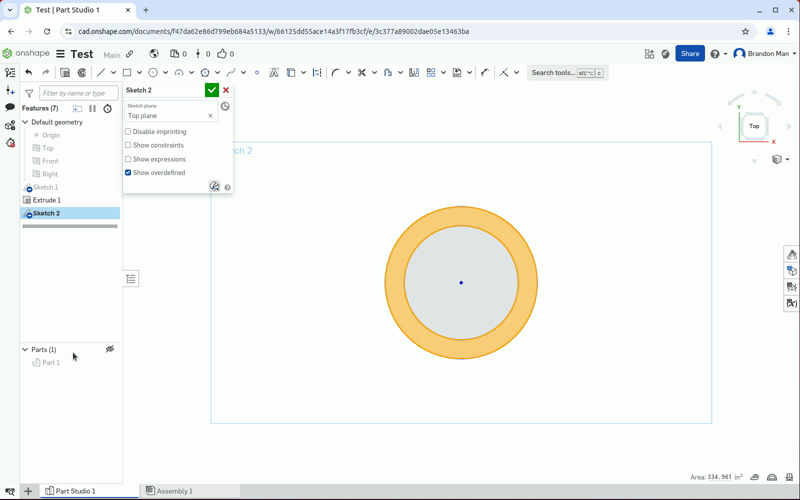
key(shift+e)
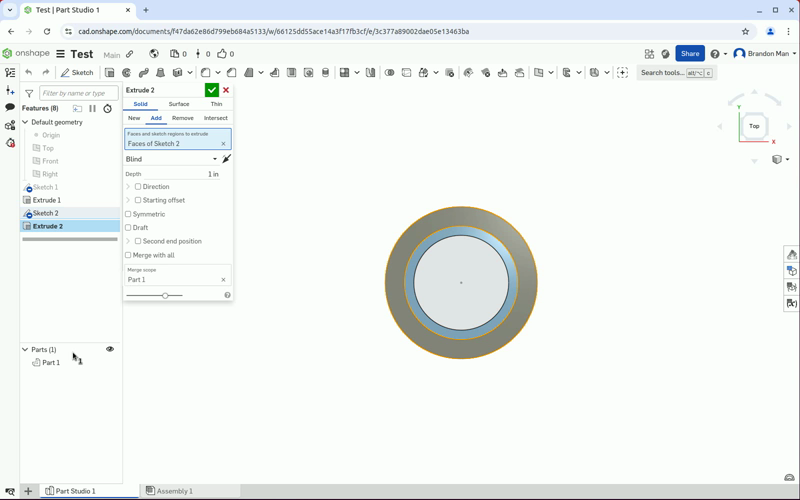
mouse_move(143, 106)
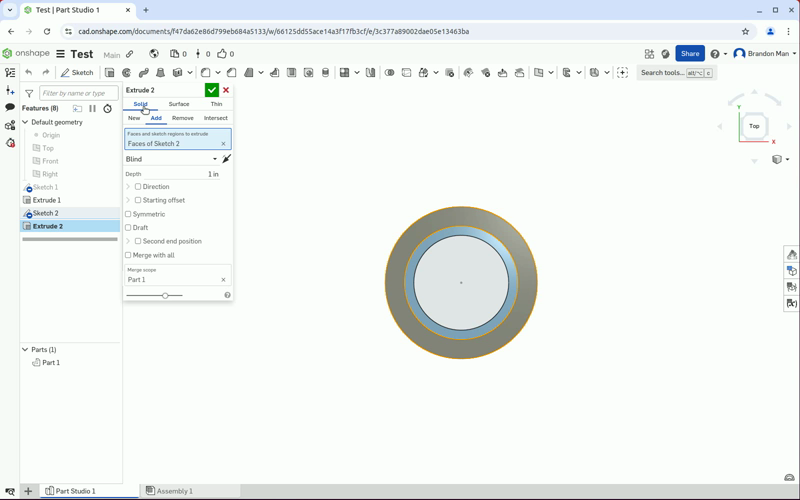
click(143, 106)
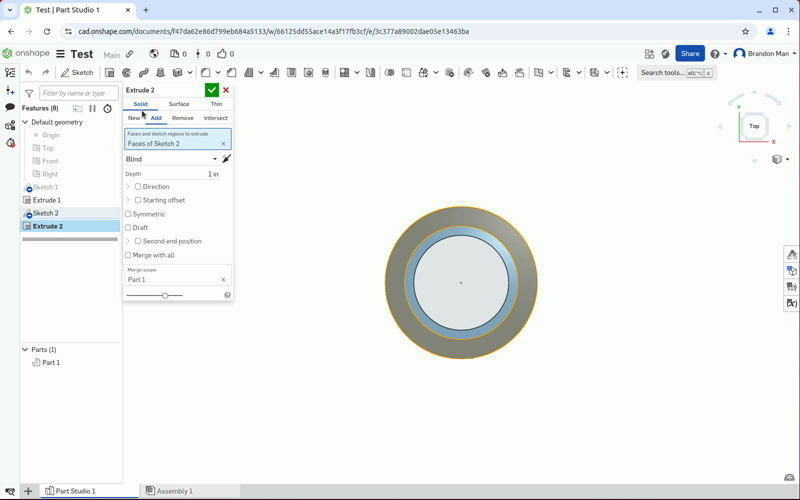
mouse_move(137, 120)
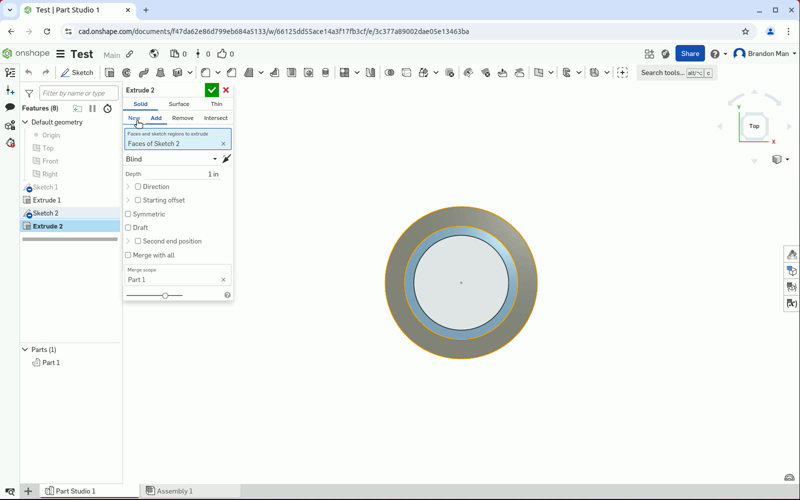
click(137, 120)
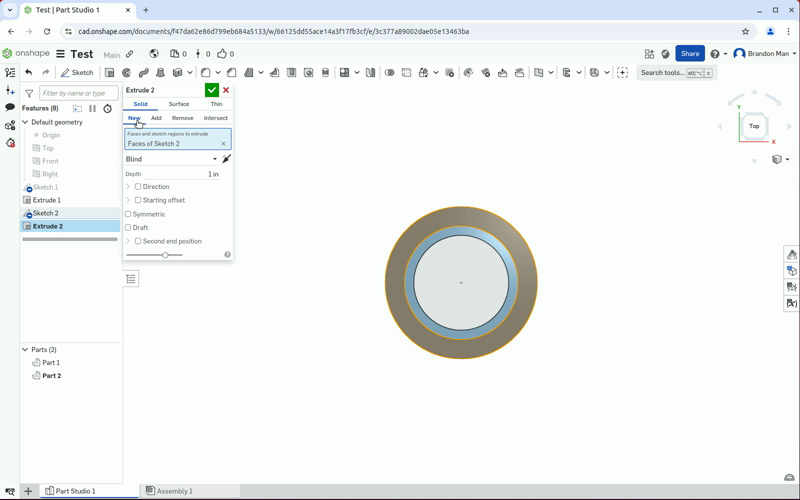
key(tab, 4)
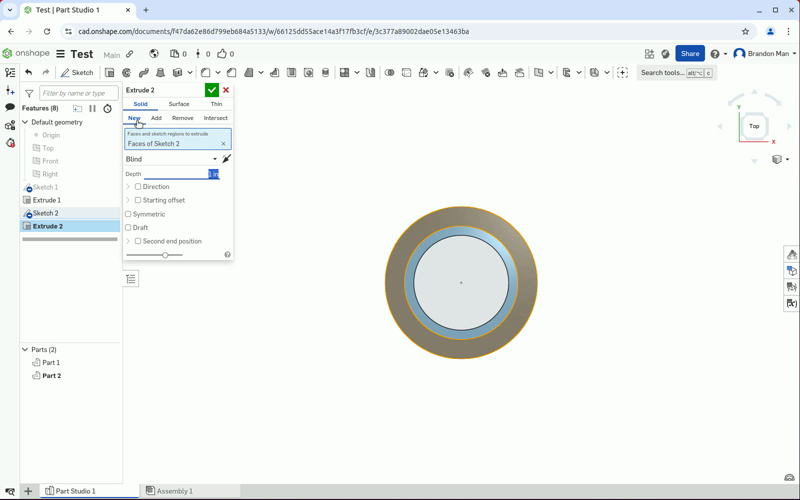
text(19.257)
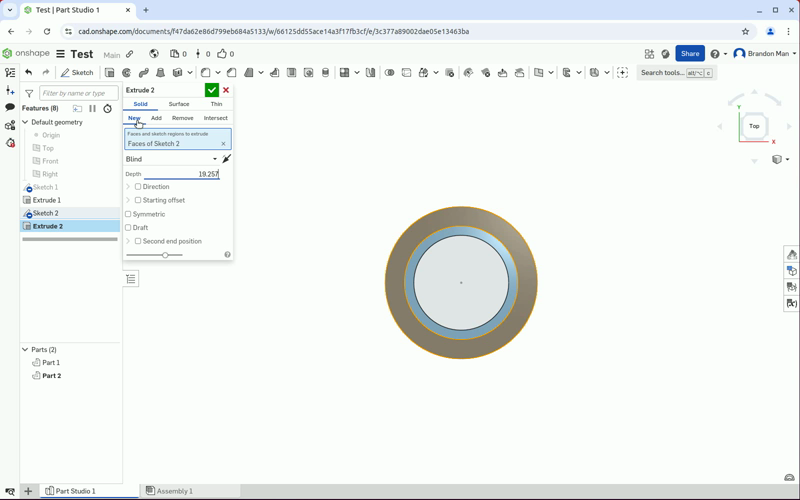
key(enter)
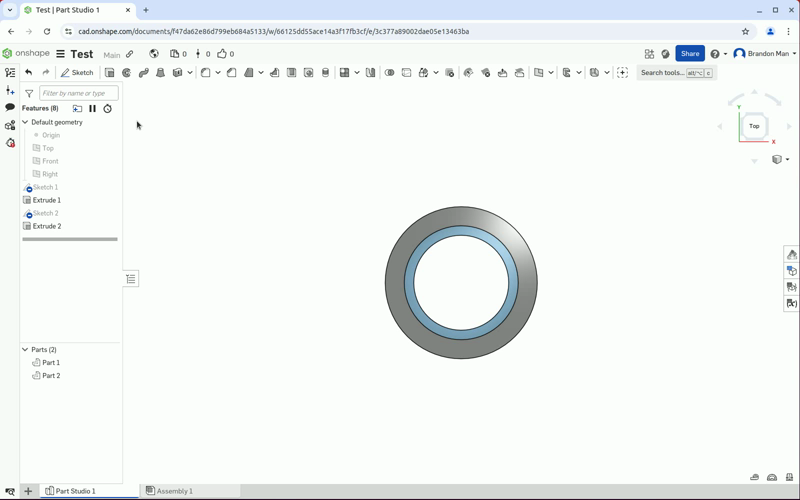
key(shift+h)
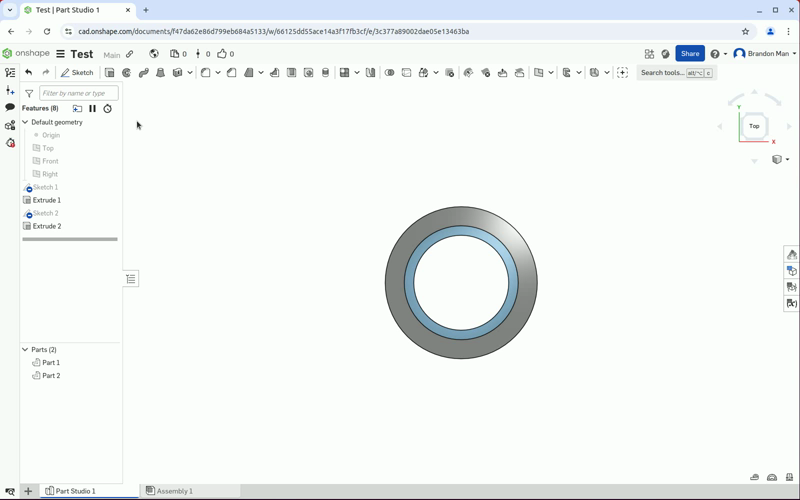
key(shift+h)
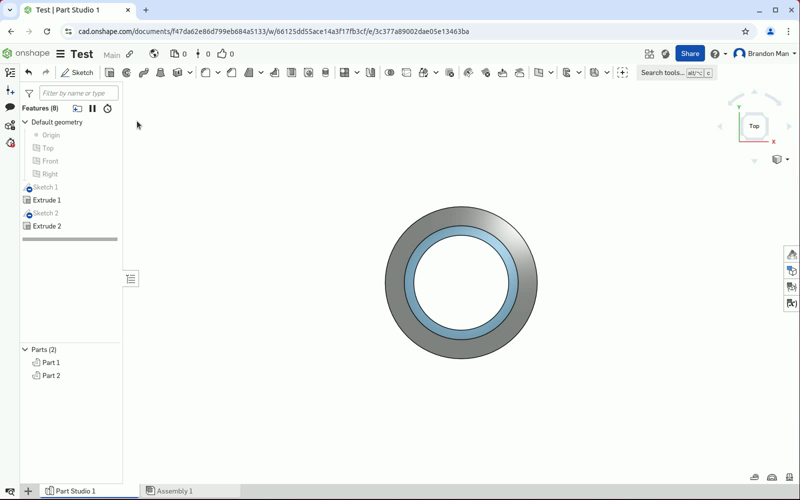
mouse_move(73, 189)
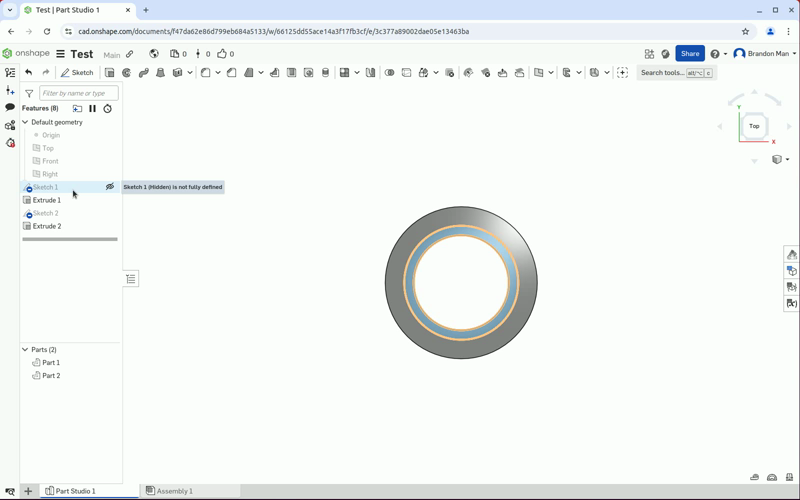
click(73, 189)
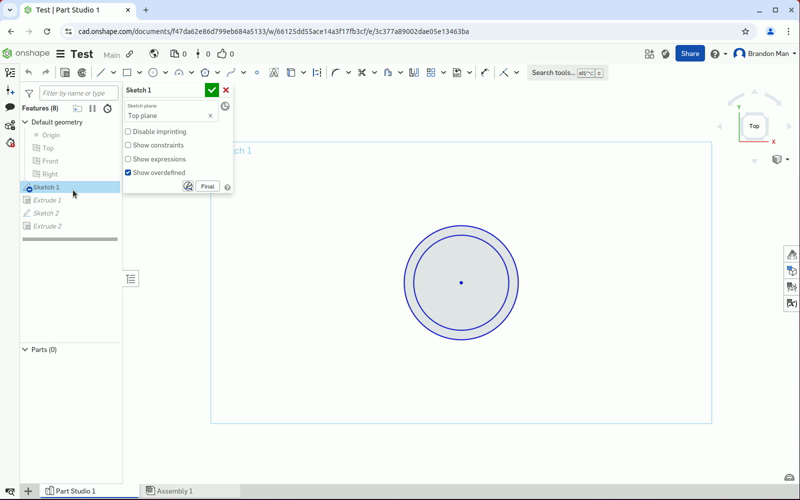
mouse_move(229, 92)
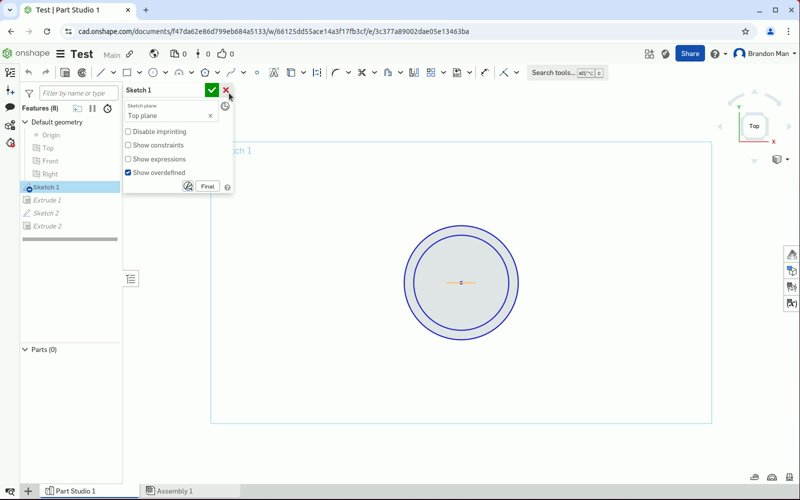
click(229, 92)
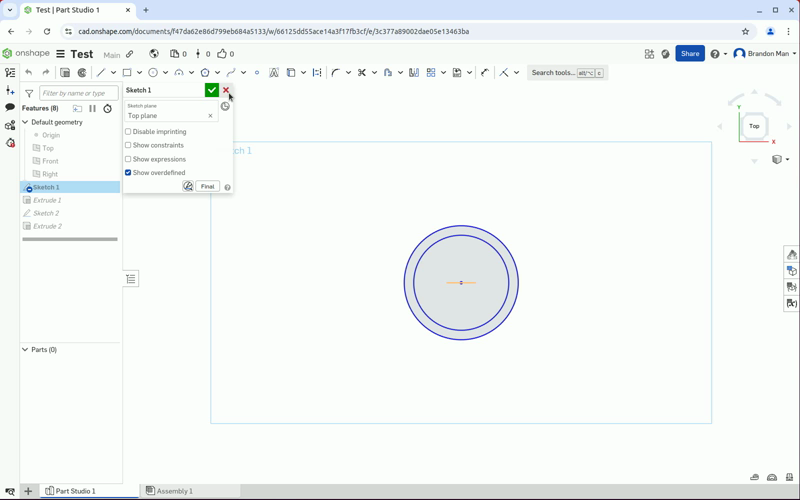
key(shift+s)
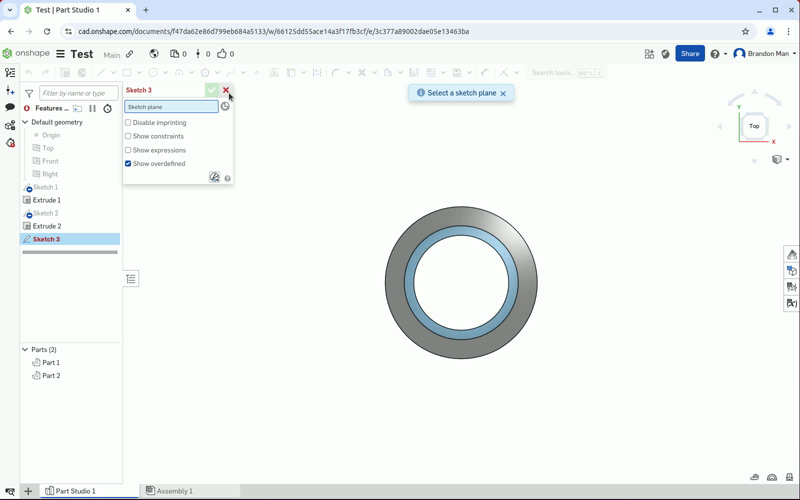
mouse_move(73, 150)
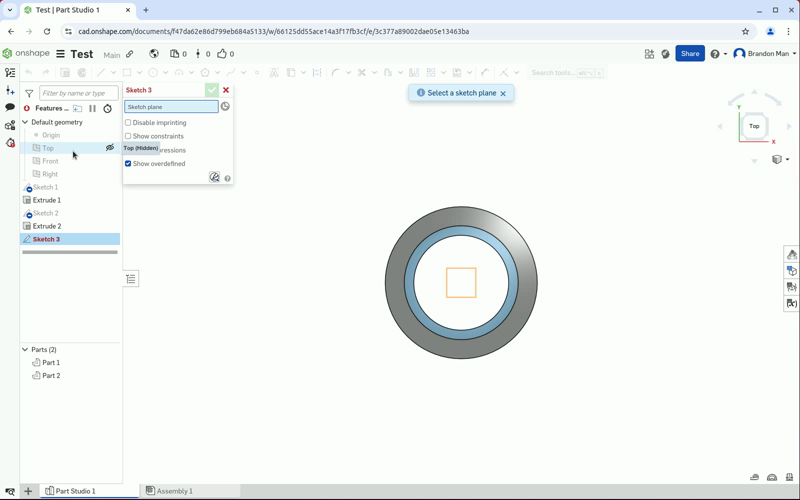
click(73, 150)
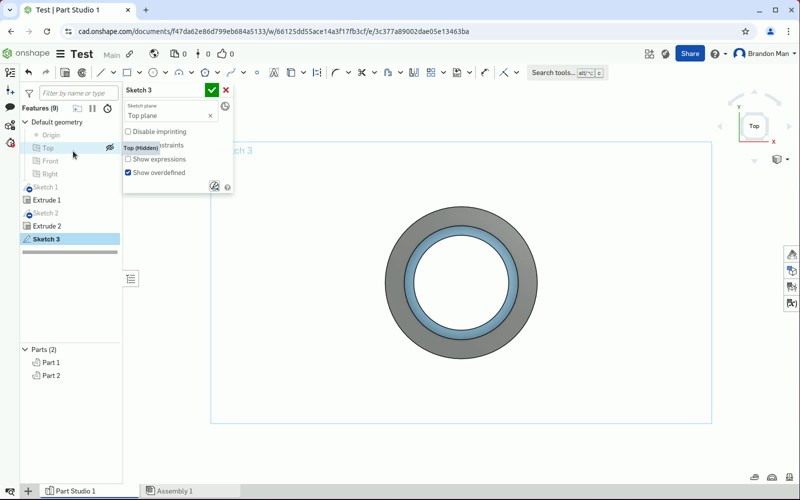
mouse_move(73, 352)
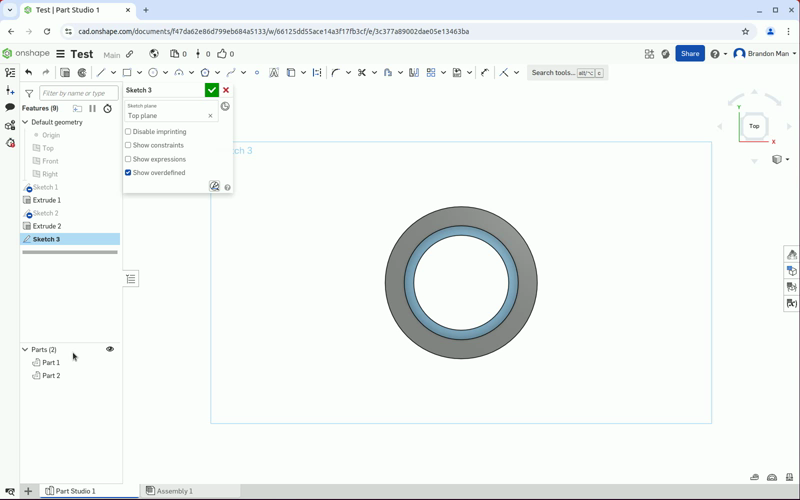
key(y)
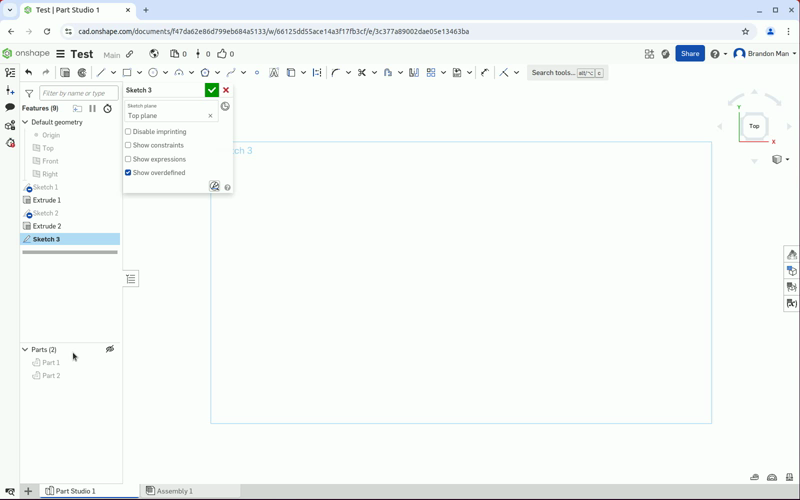
key(a)
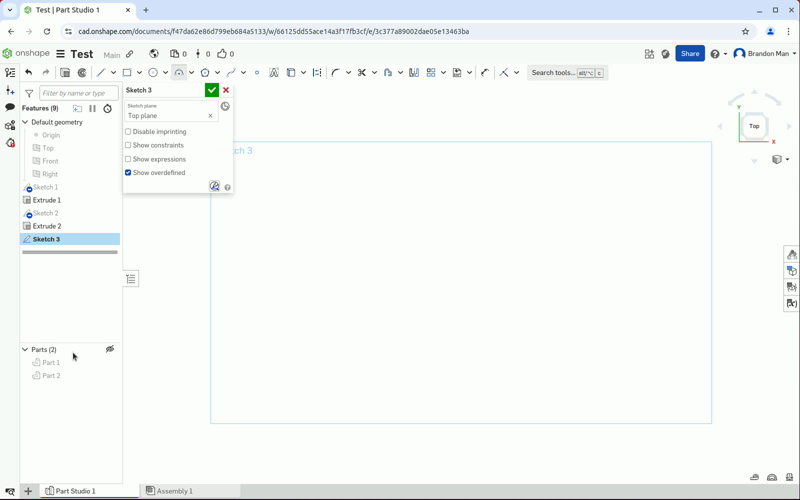
key_down(shift)
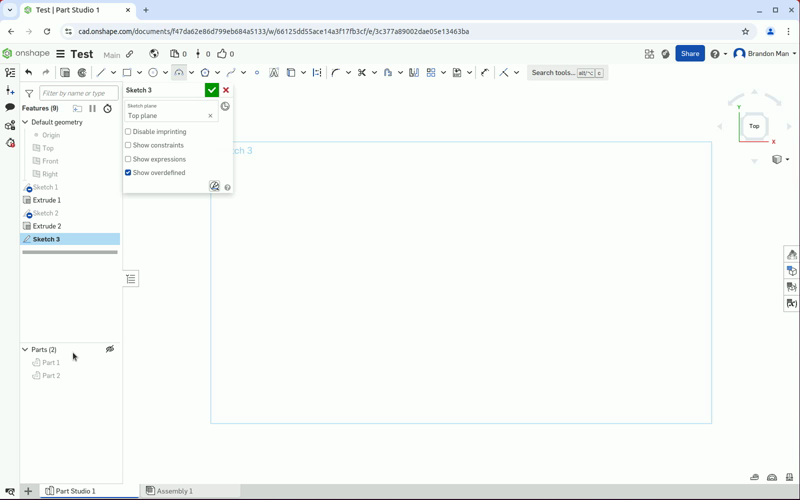
mouse_move(366, 345)
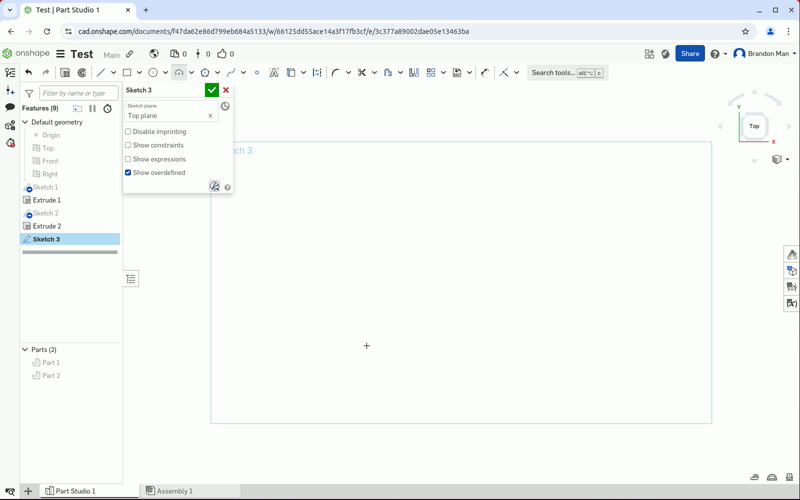
click(366, 345)
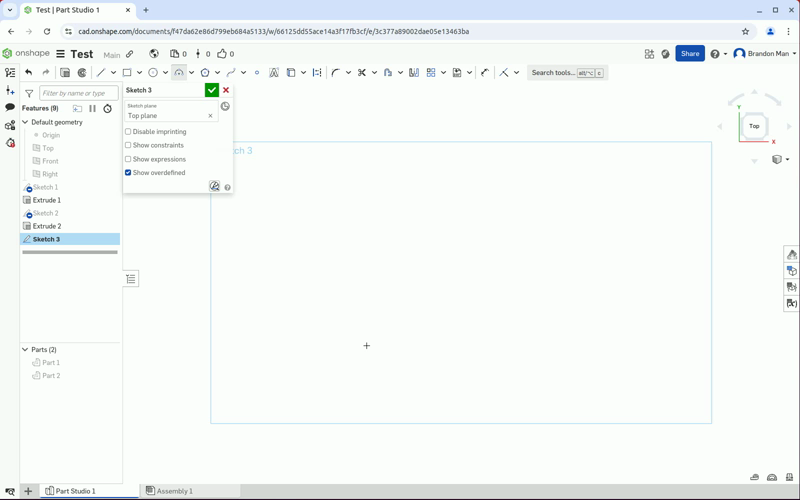
key_up(shift)
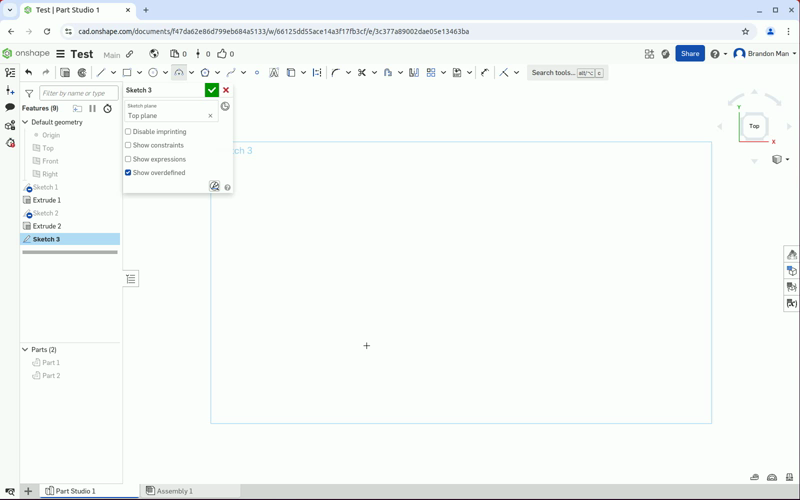
key_down(shift)
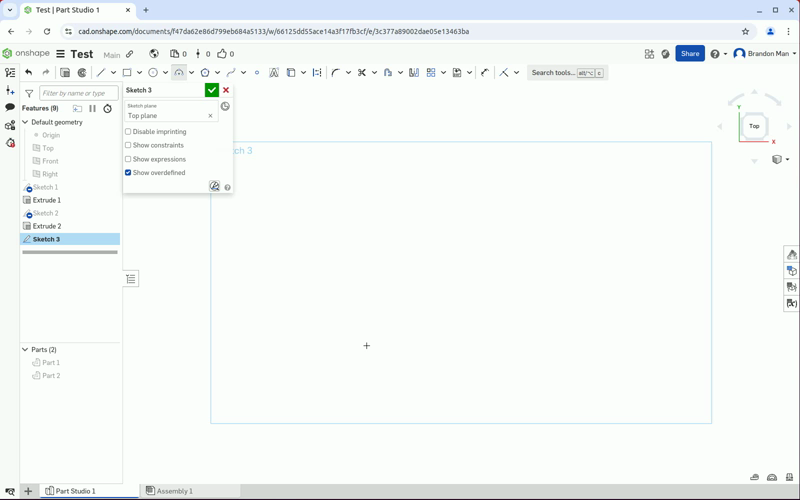
mouse_move(553, 345)
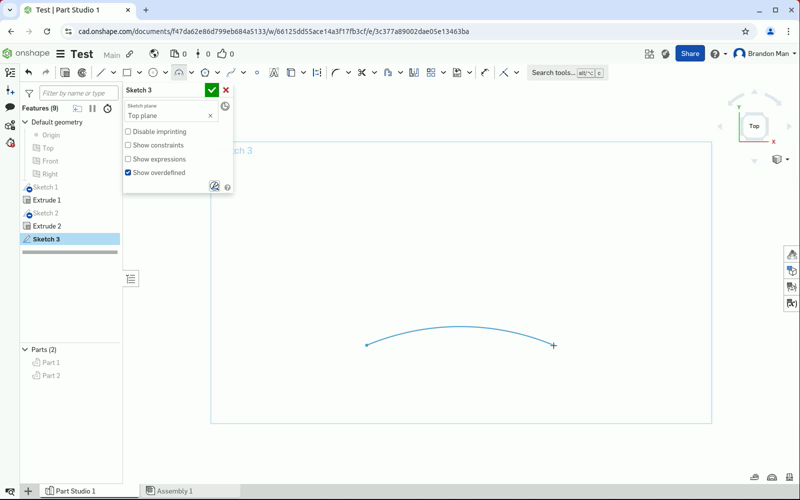
click(553, 345)
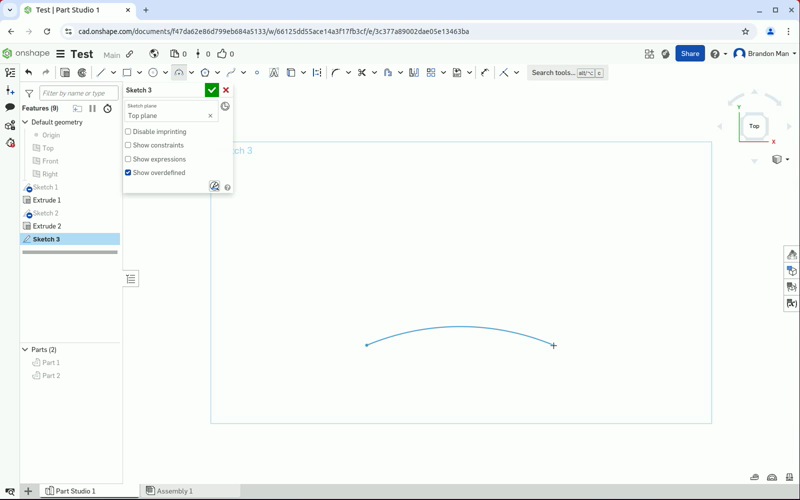
mouse_move(460, 394)
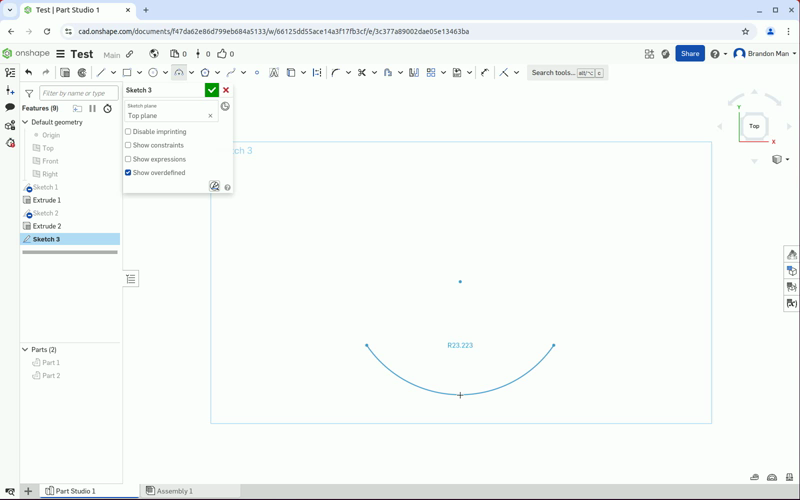
click(460, 394)
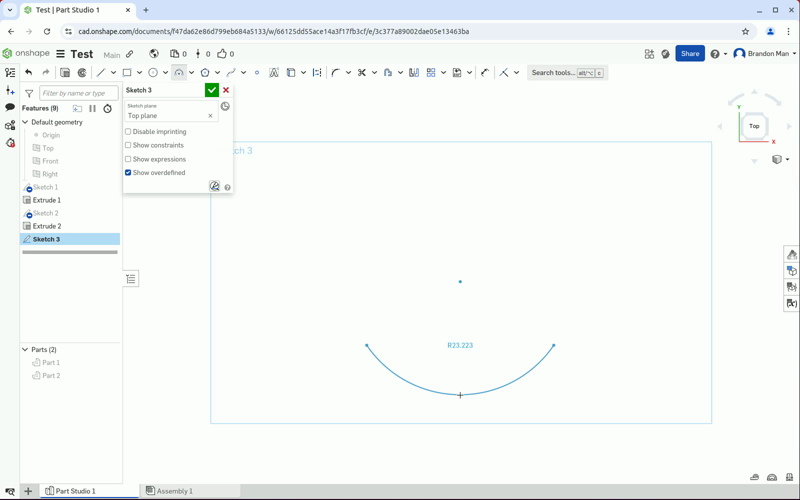
key_up(shift)
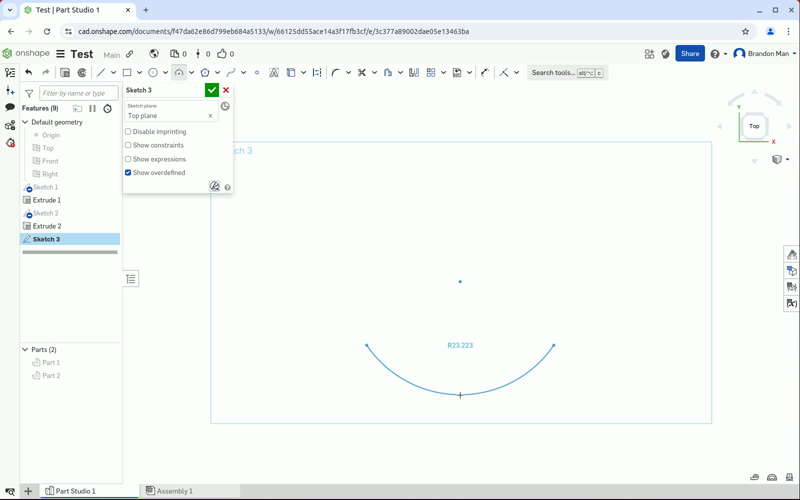
key(esc)
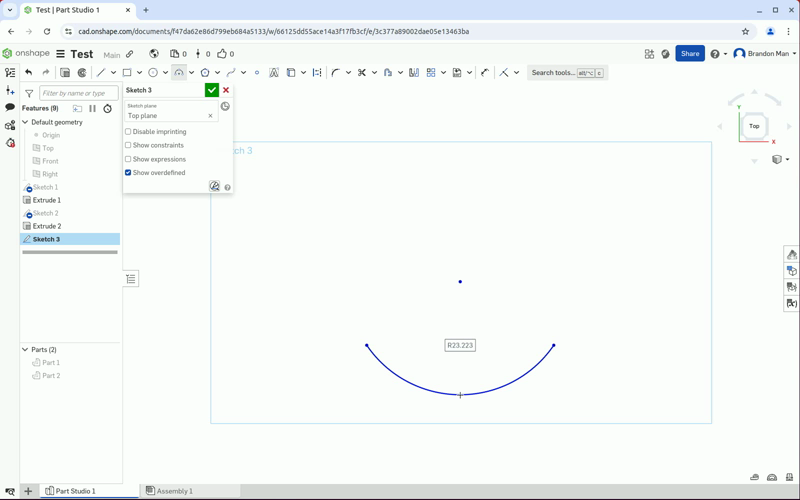
key(l)
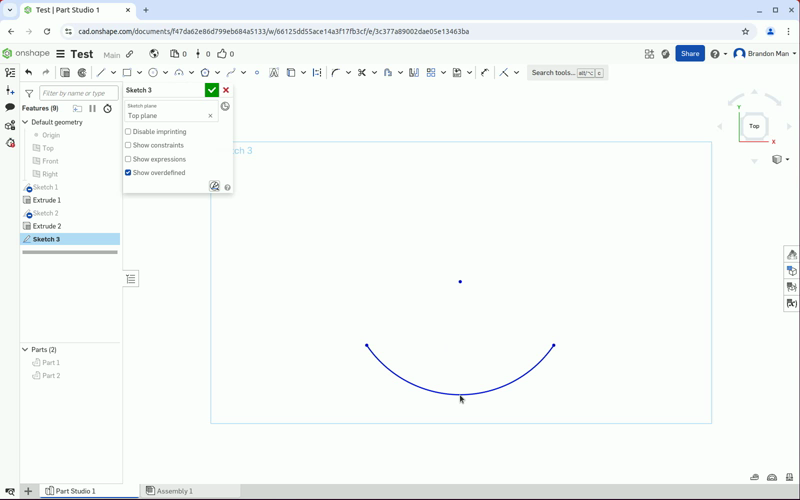
mouse_move(553, 345)
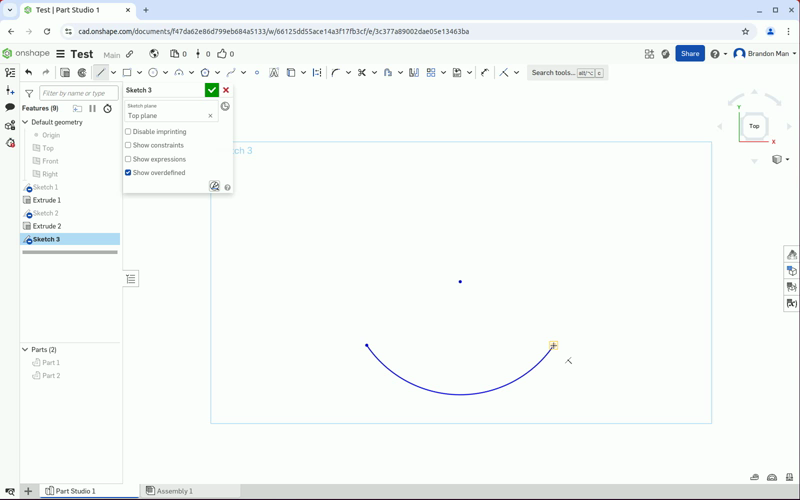
click(553, 345)
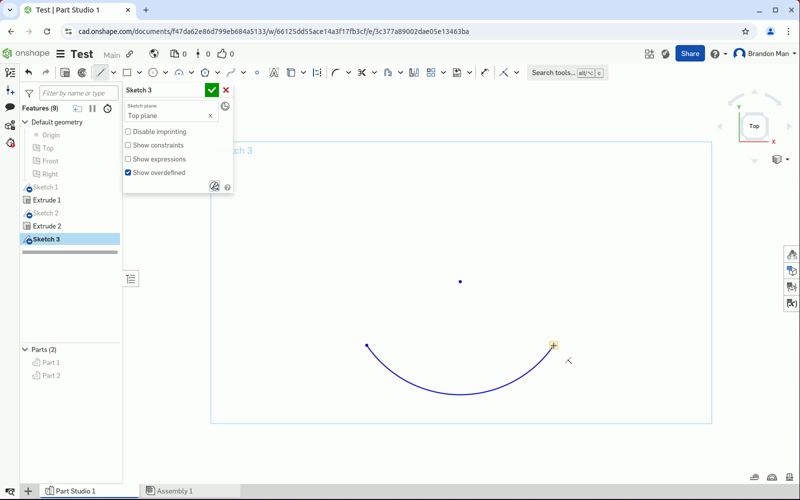
key_down(shift)
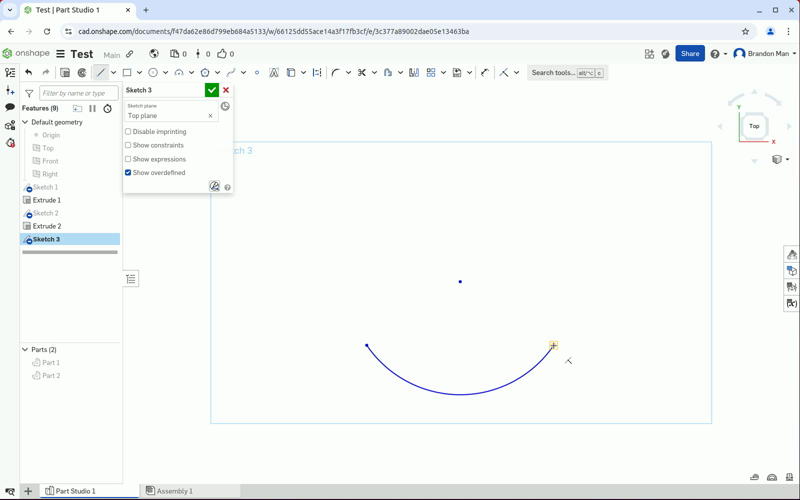
mouse_move(553, 221)
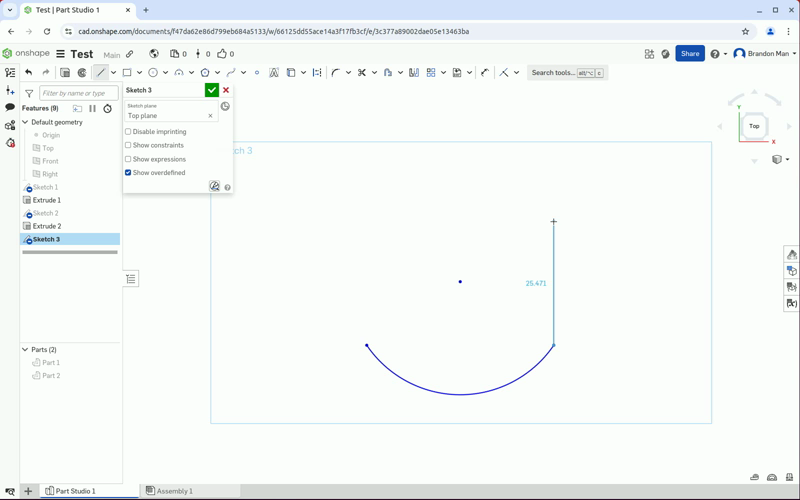
click(553, 221)
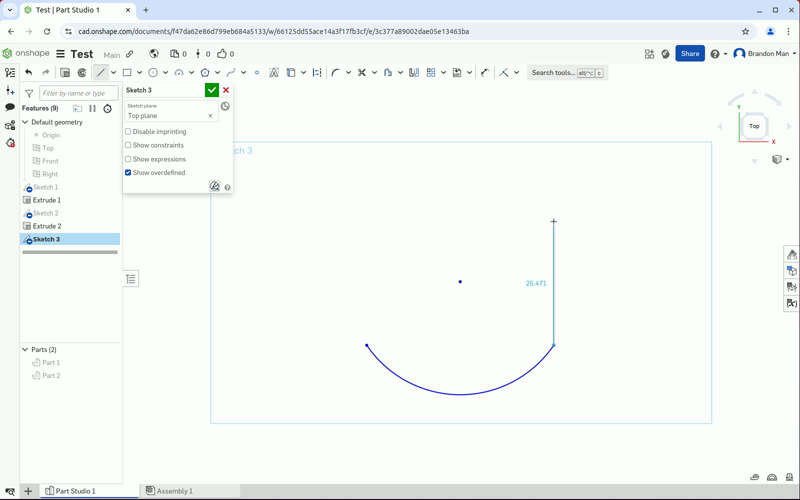
key_up(shift)
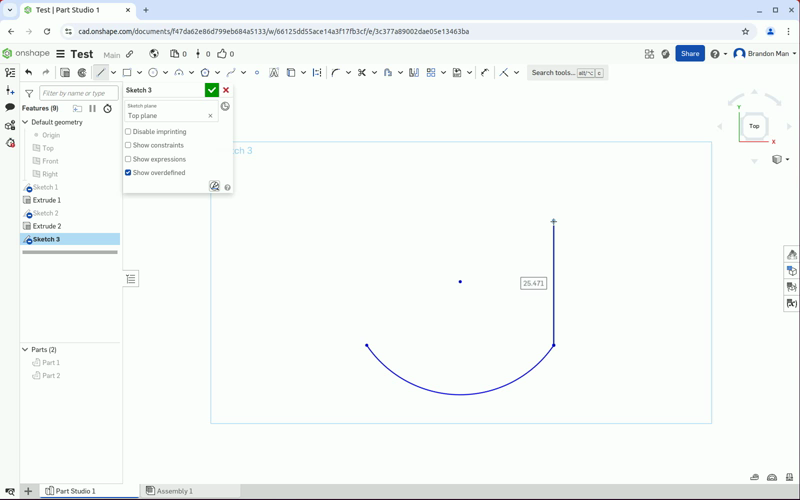
key(esc)
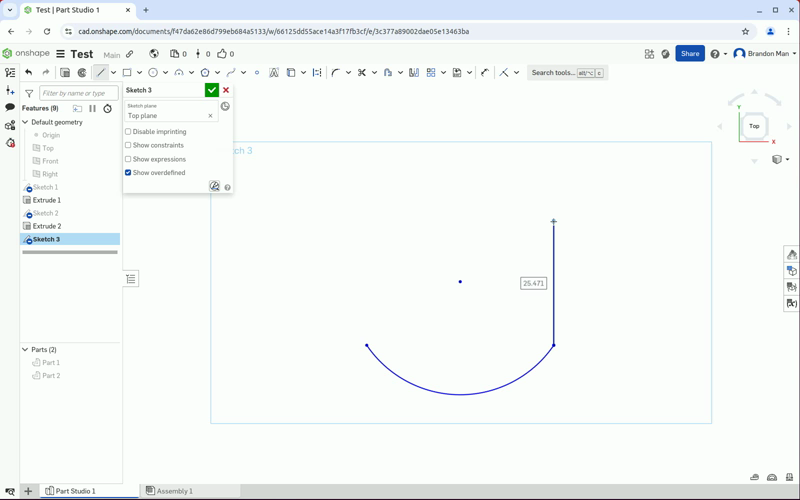
key(a)
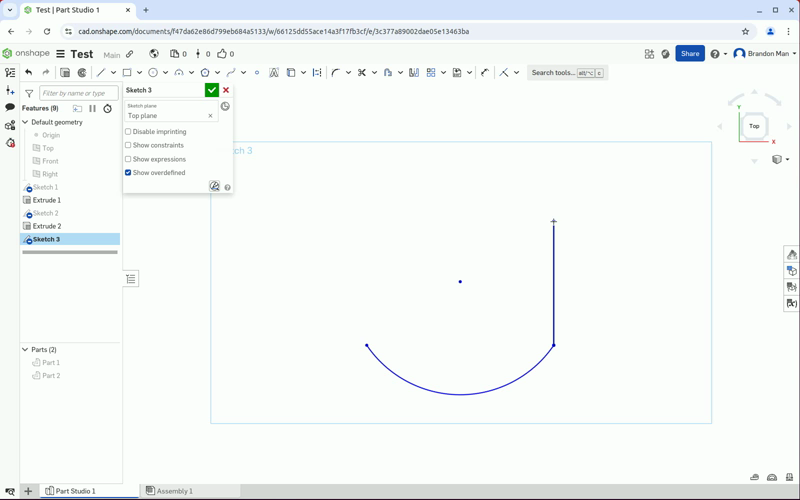
mouse_move(553, 221)
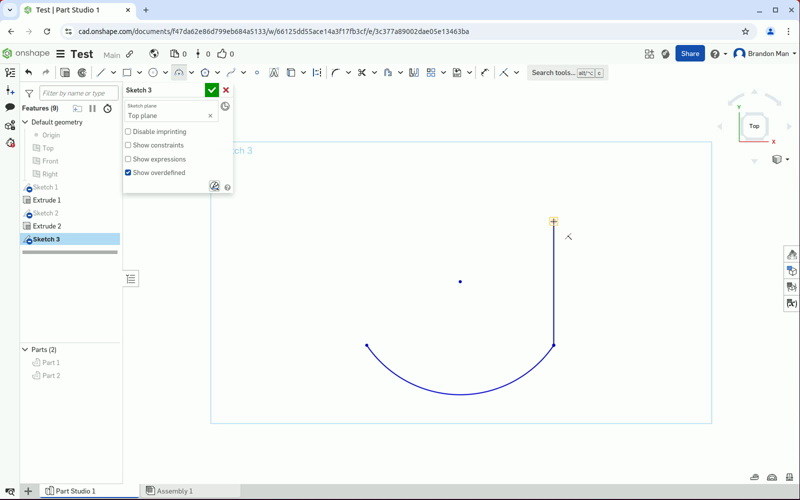
click(553, 221)
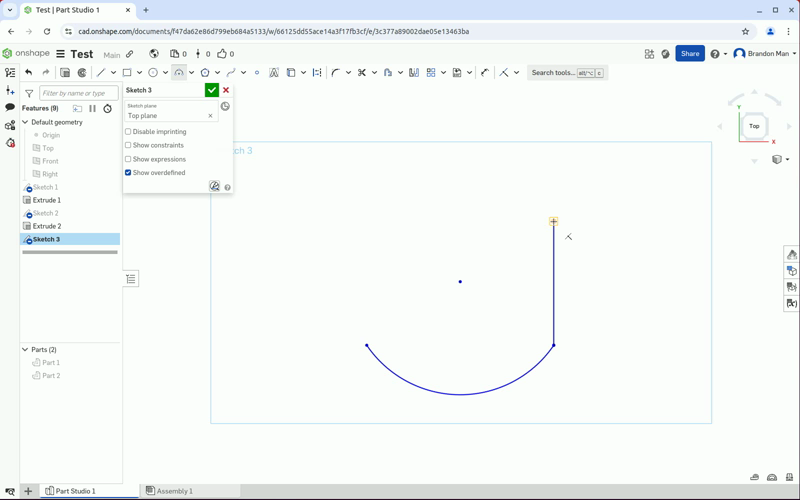
key_down(shift)
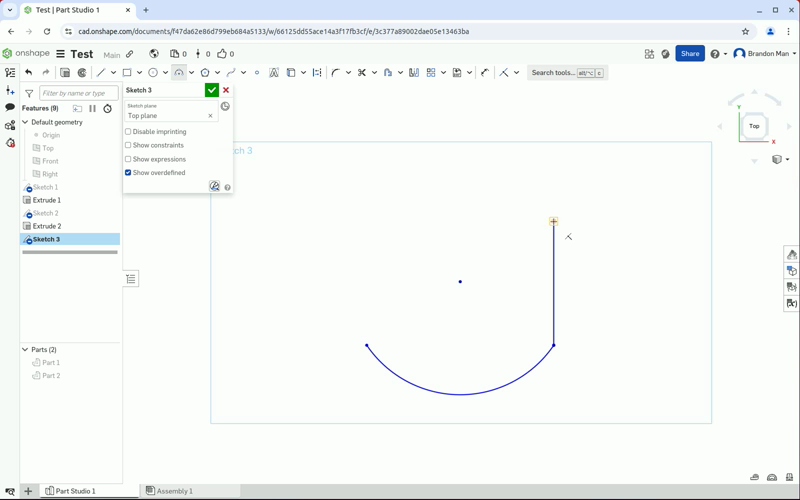
mouse_move(366, 221)
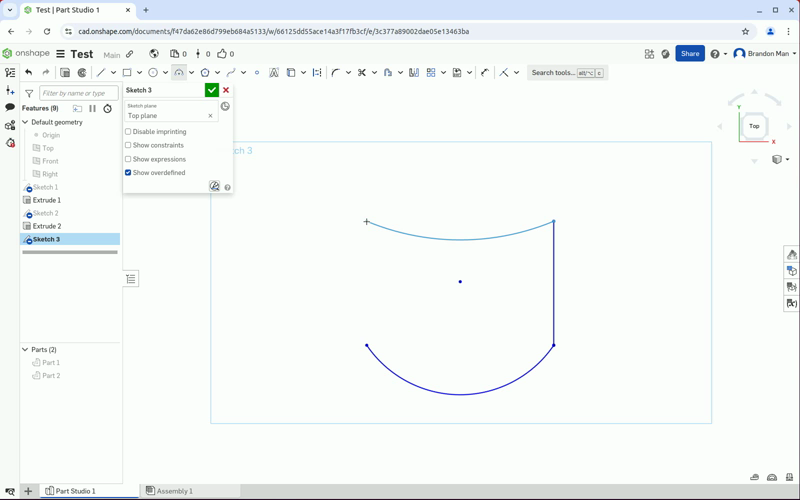
click(366, 221)
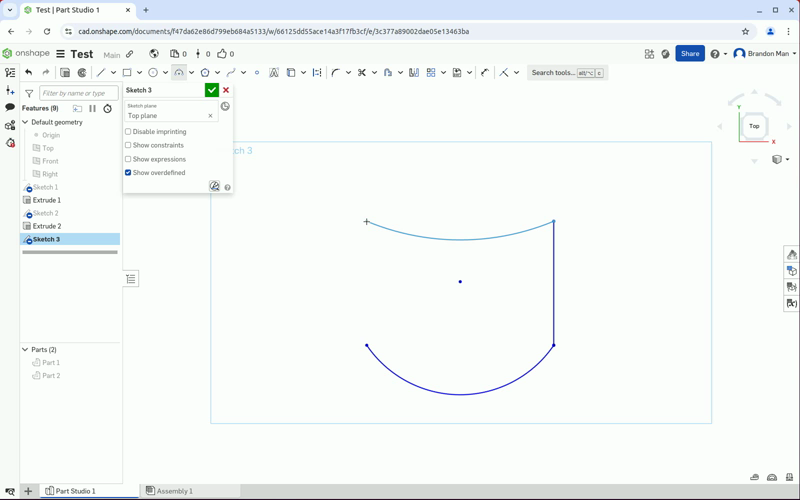
mouse_move(460, 171)
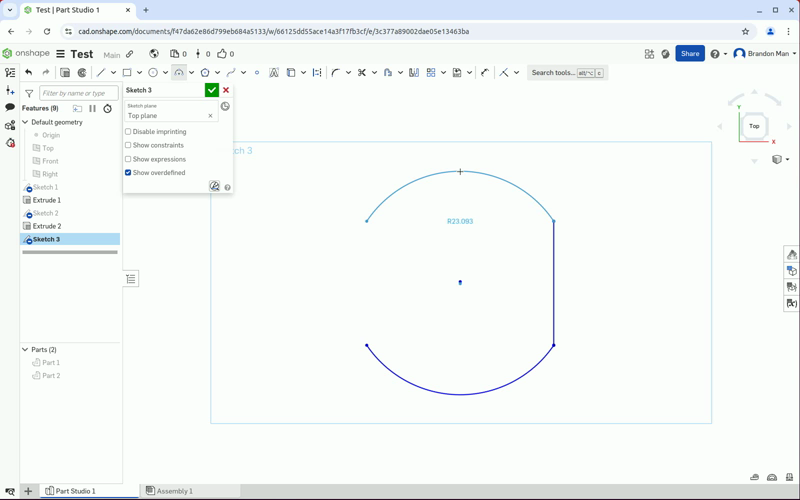
click(460, 171)
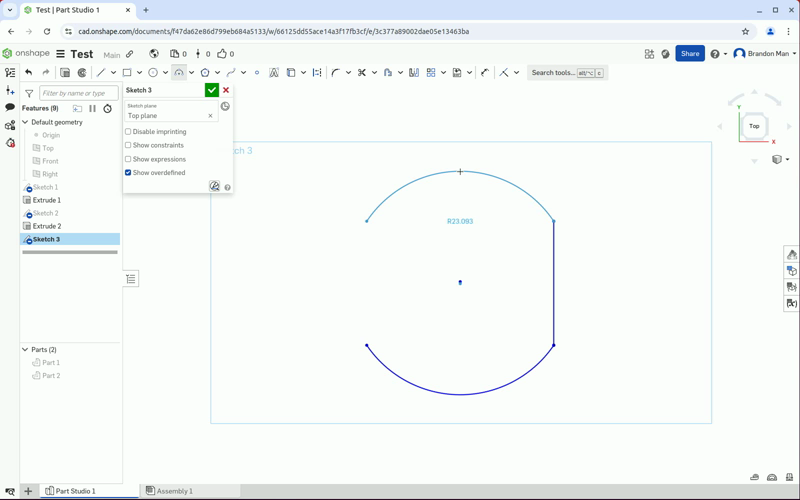
key_up(shift)
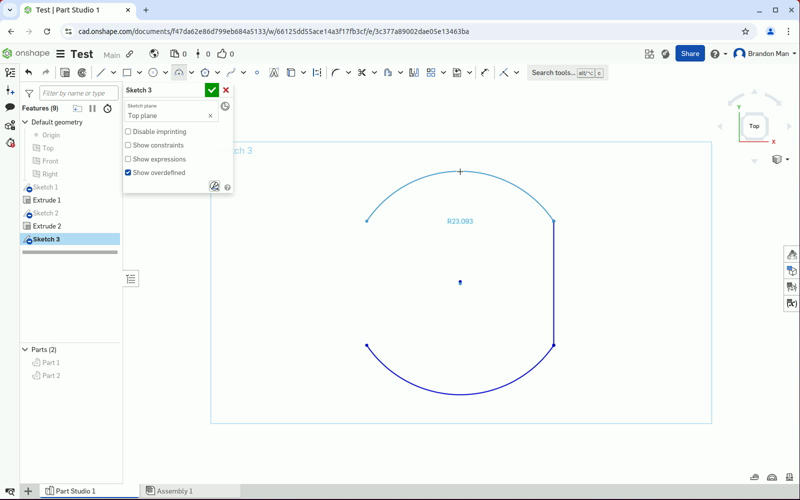
key(esc)
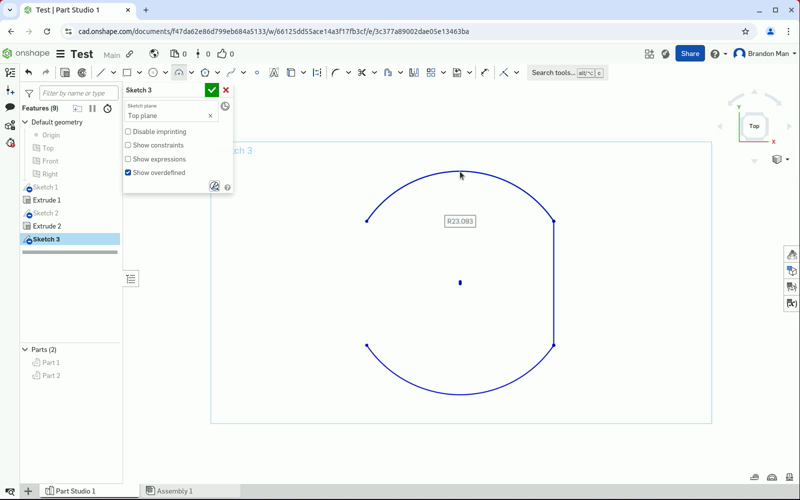
key(l)
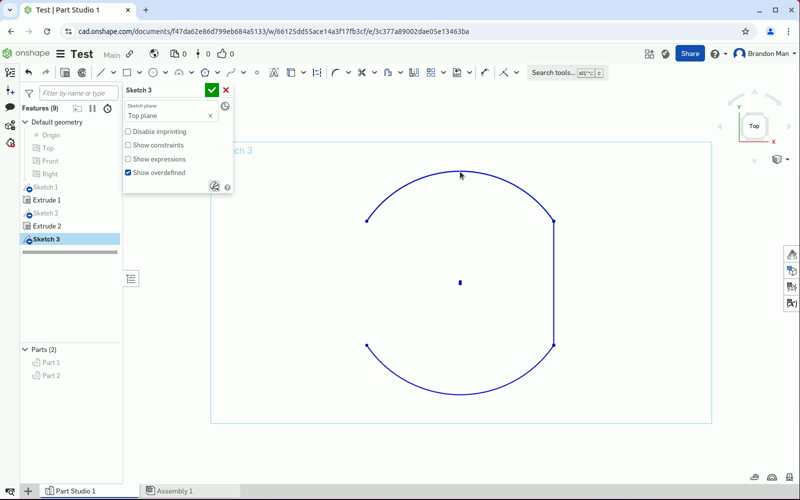
mouse_move(366, 221)
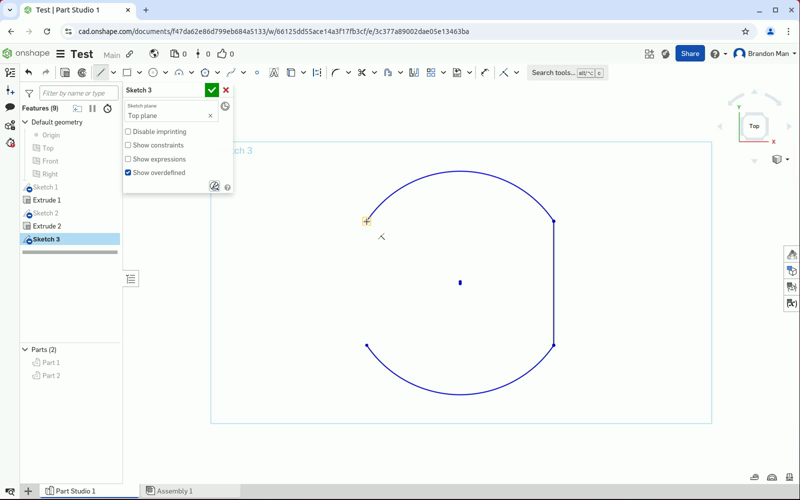
click(366, 221)
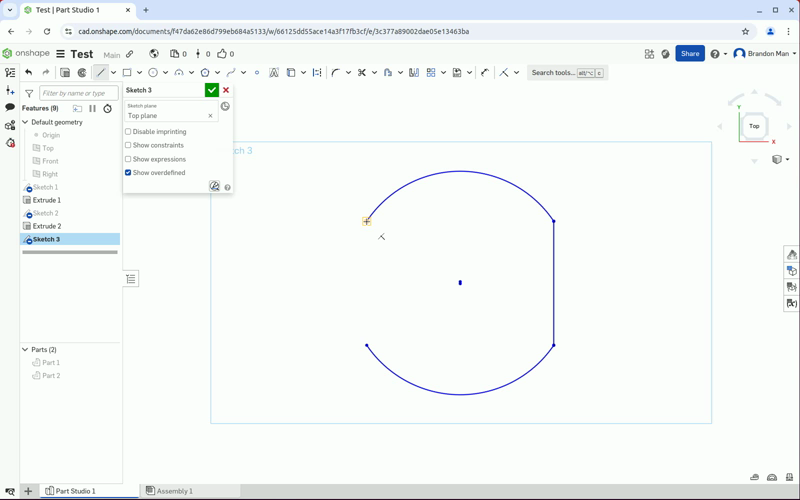
key_down(shift)
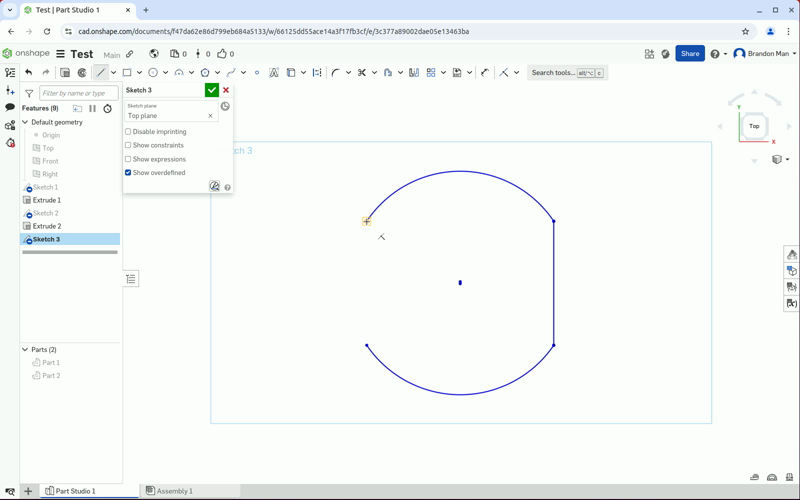
mouse_move(366, 345)
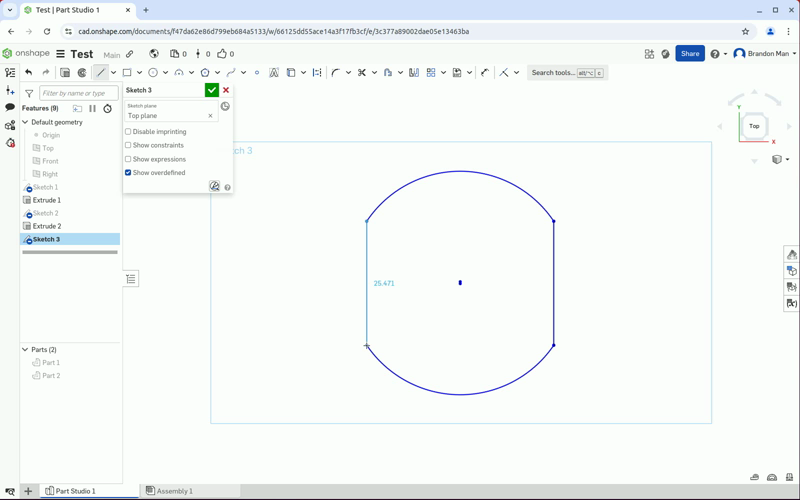
key_up(shift)
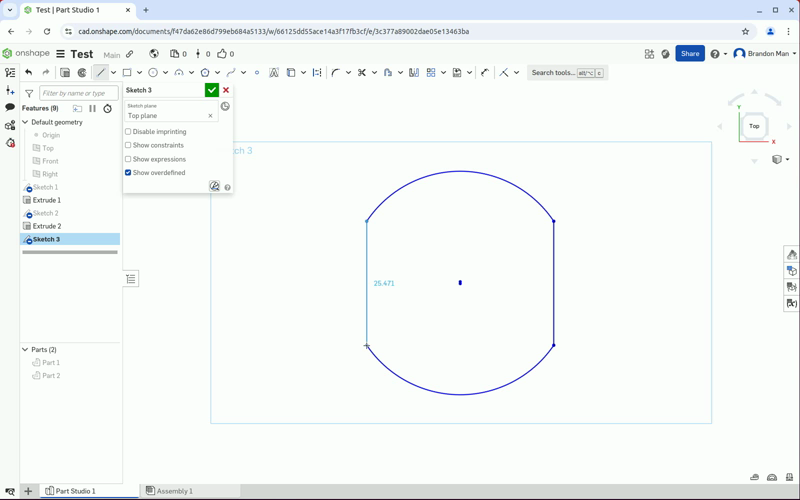
click(366, 345)
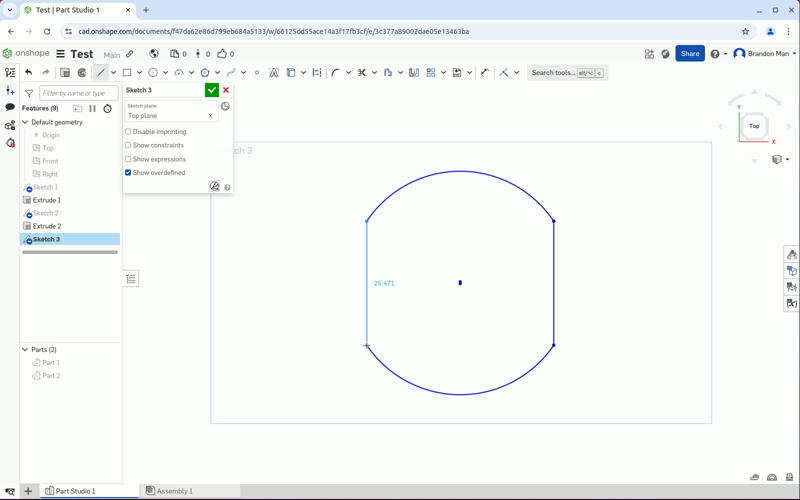
key(esc)
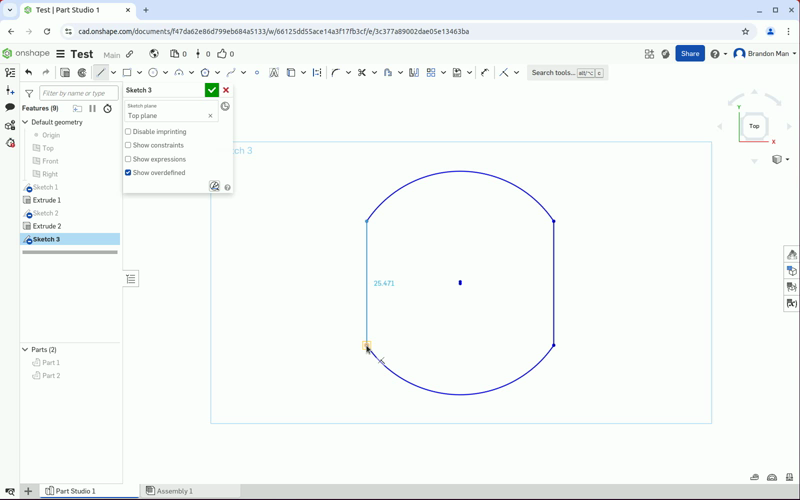
key(c)
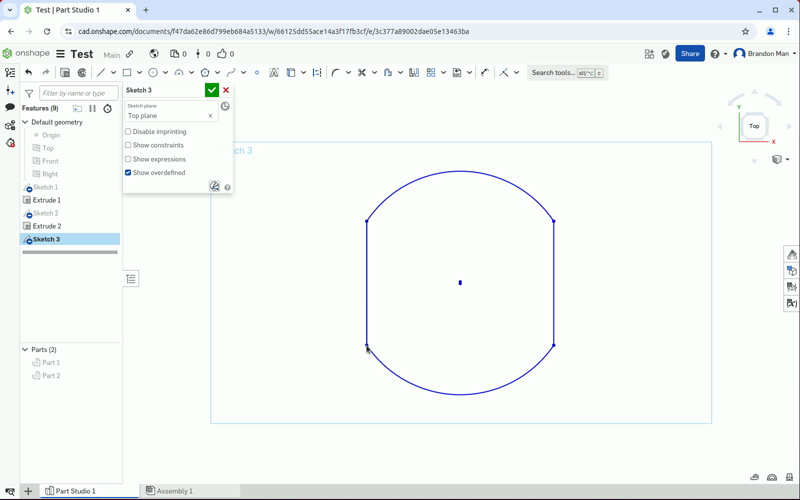
key_down(shift)
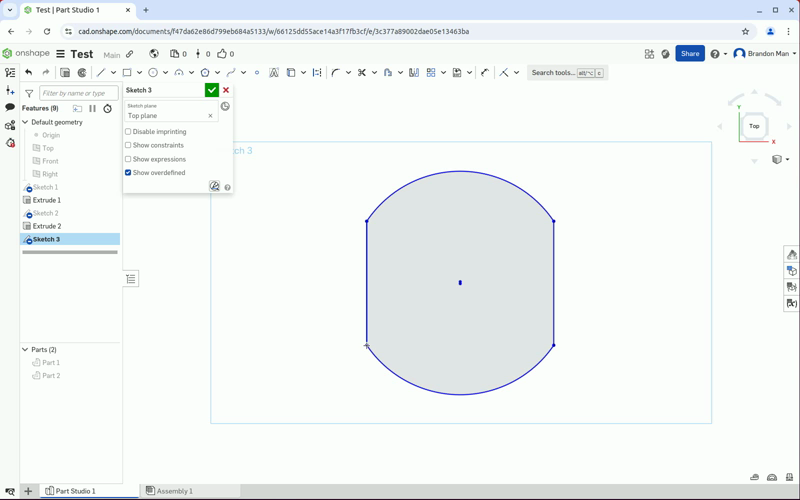
mouse_move(461, 282)
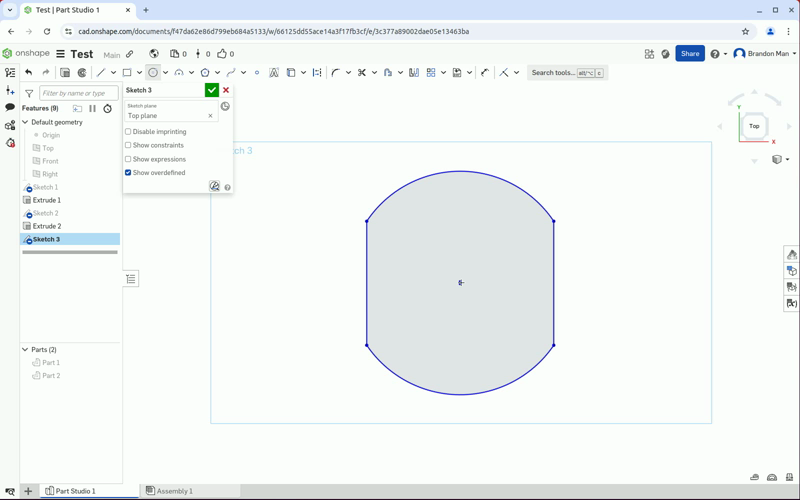
scroll(6)
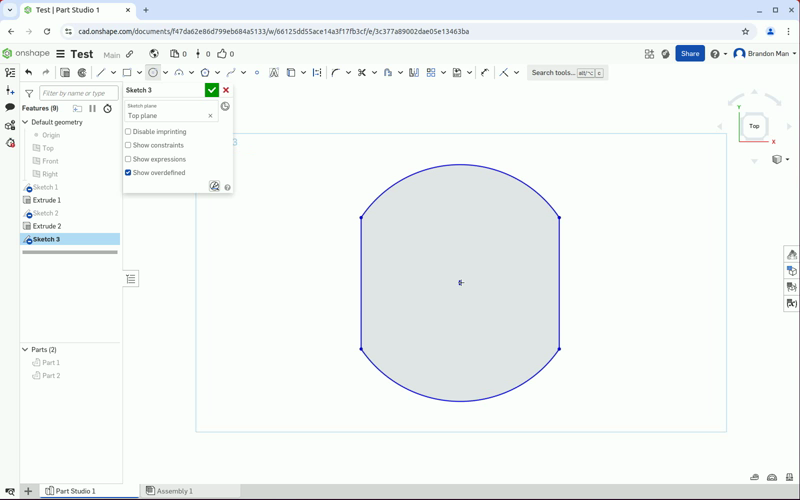
scroll(6)
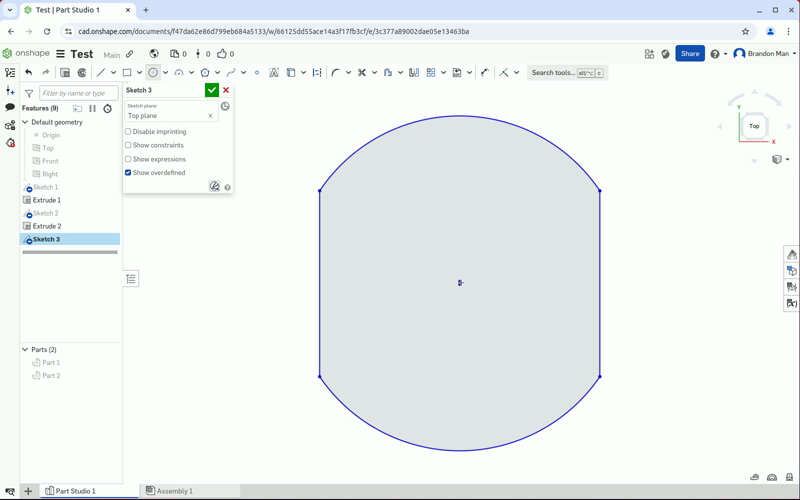
scroll(6)
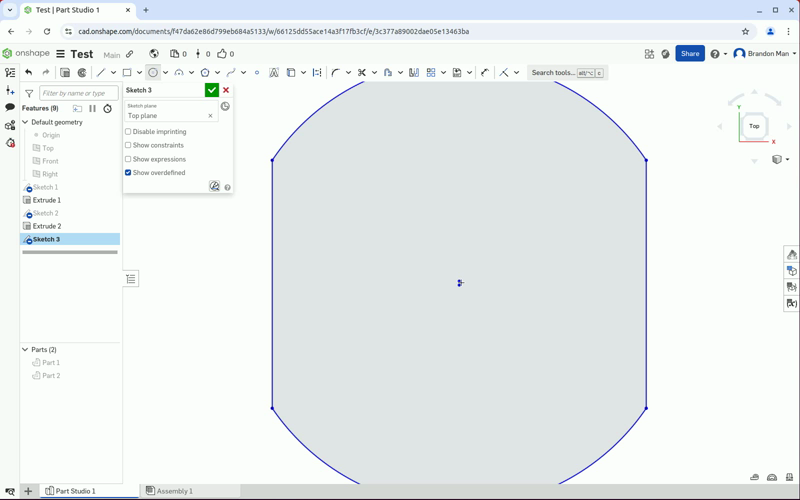
scroll(6)
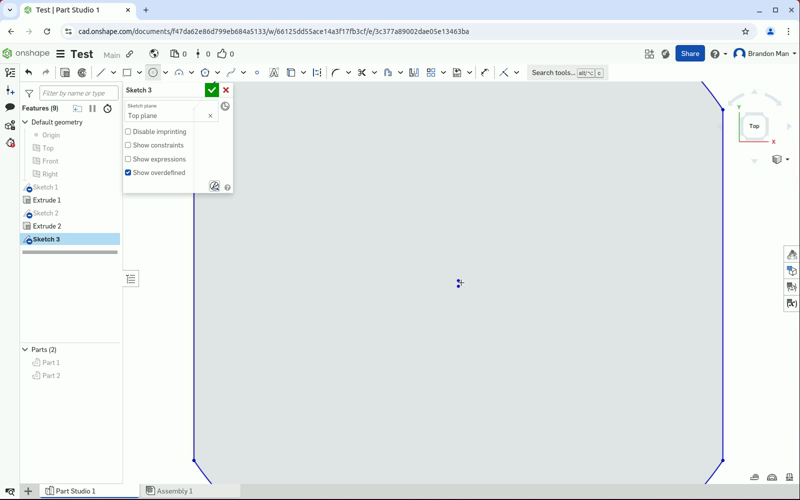
scroll(6)
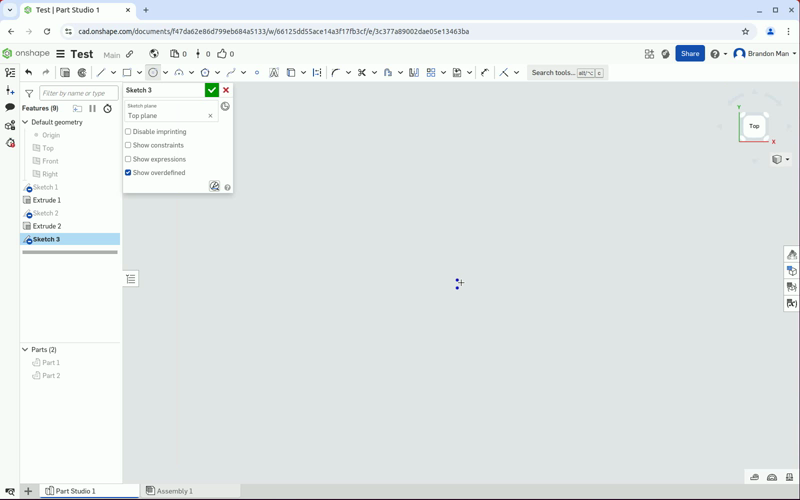
scroll(6)
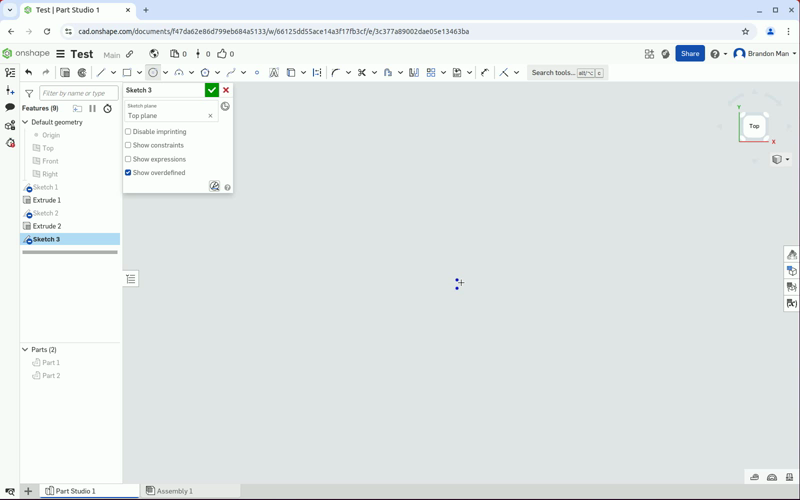
scroll(6)
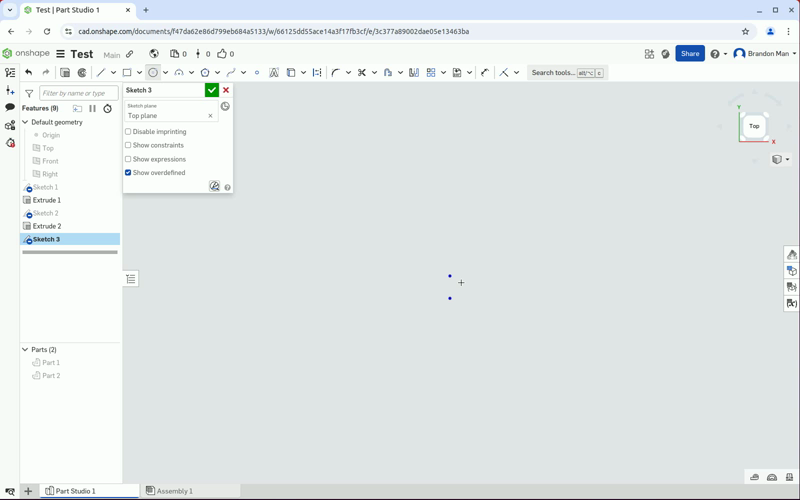
click(461, 282)
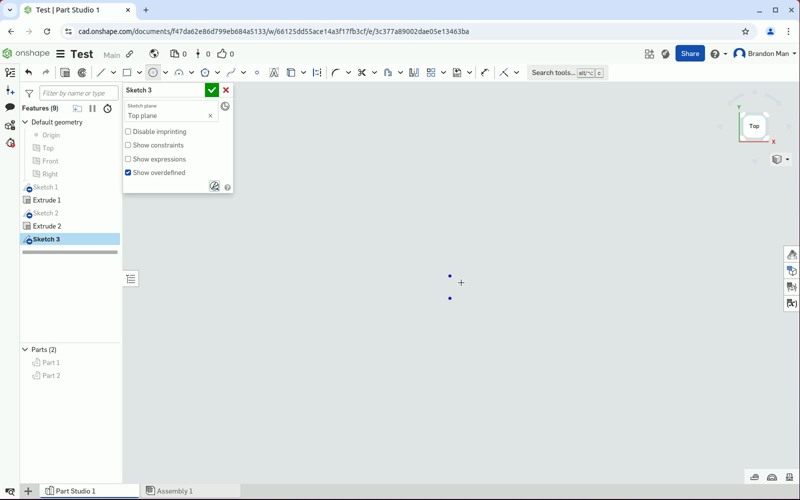
scroll(-6)
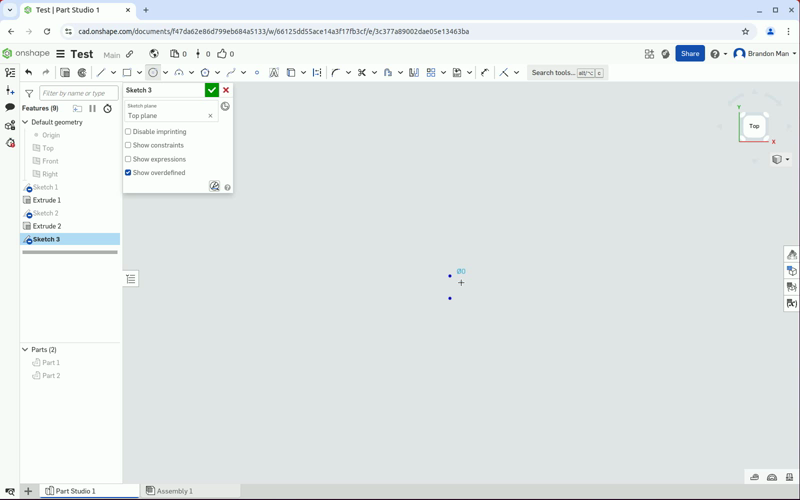
scroll(-6)
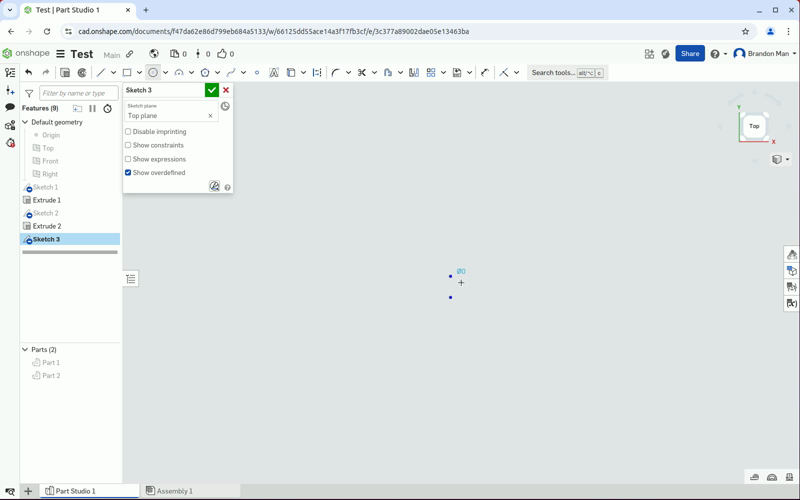
scroll(-6)
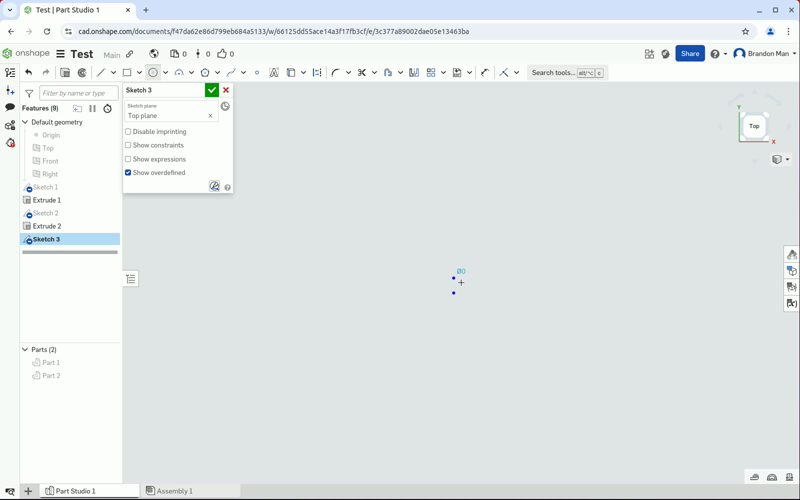
scroll(-6)
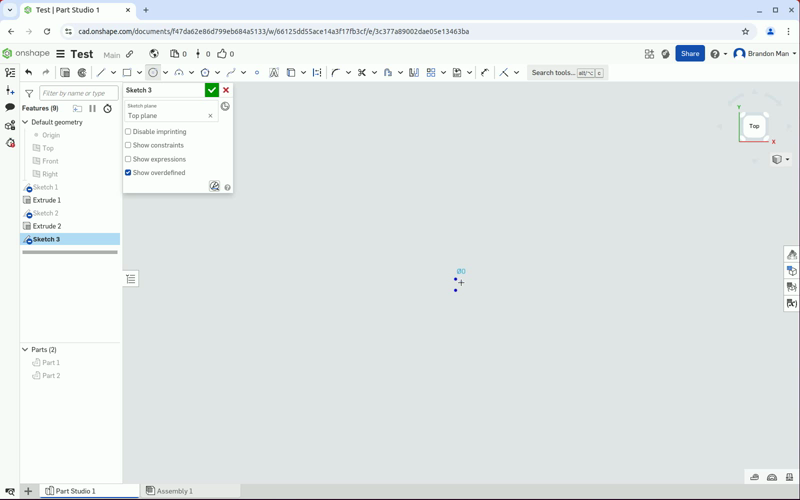
scroll(-6)
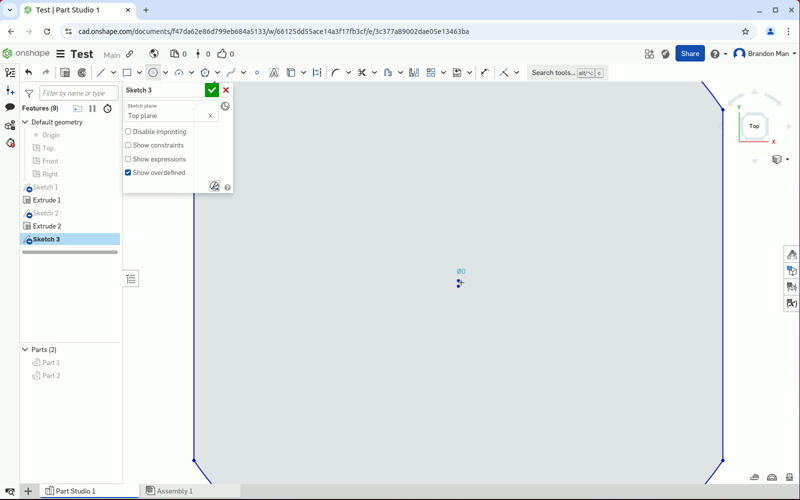
scroll(-6)
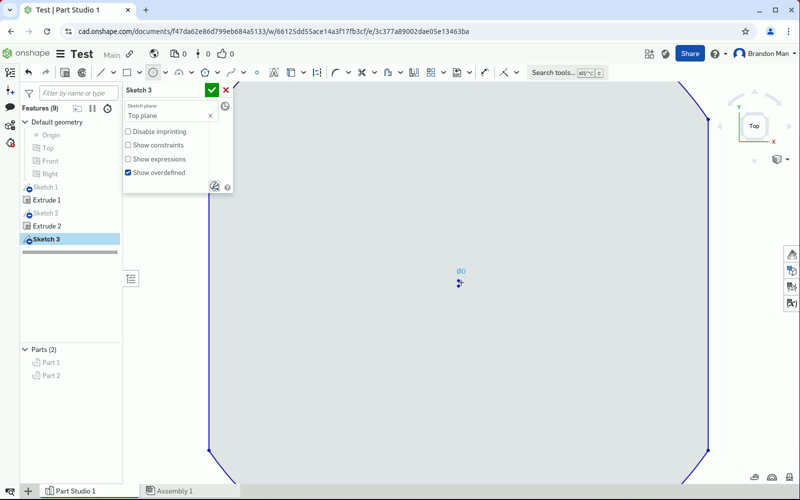
scroll(-6)
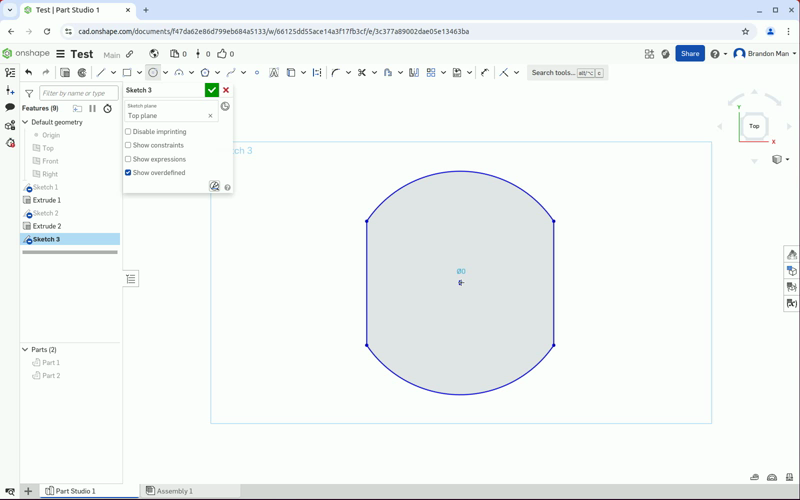
key_up(shift)
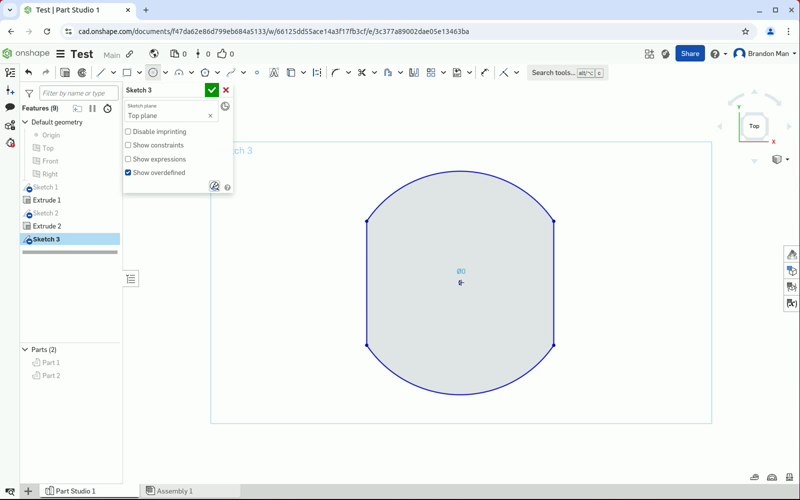
mouse_move(536, 282)
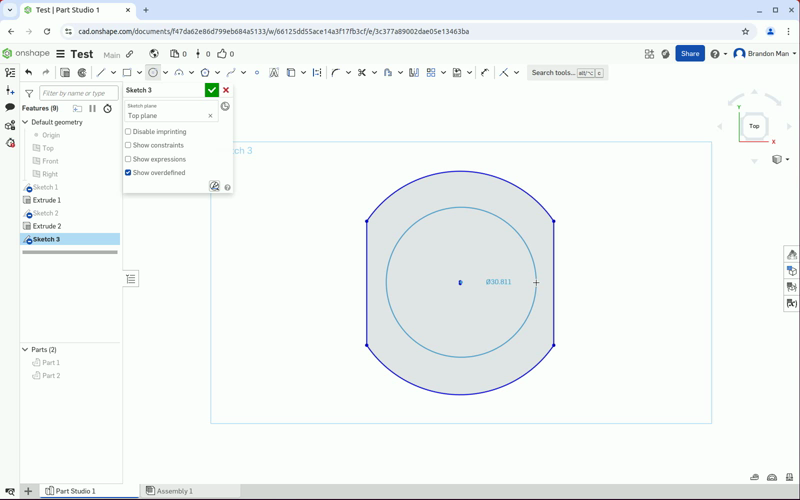
click(536, 282)
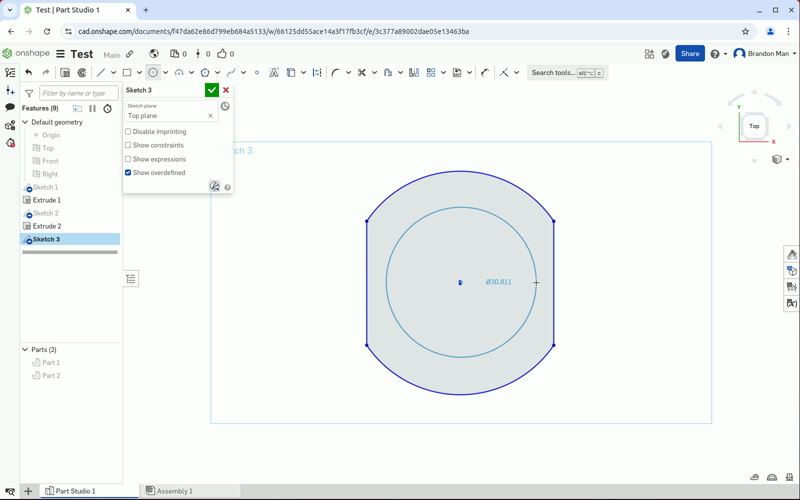
key(esc)
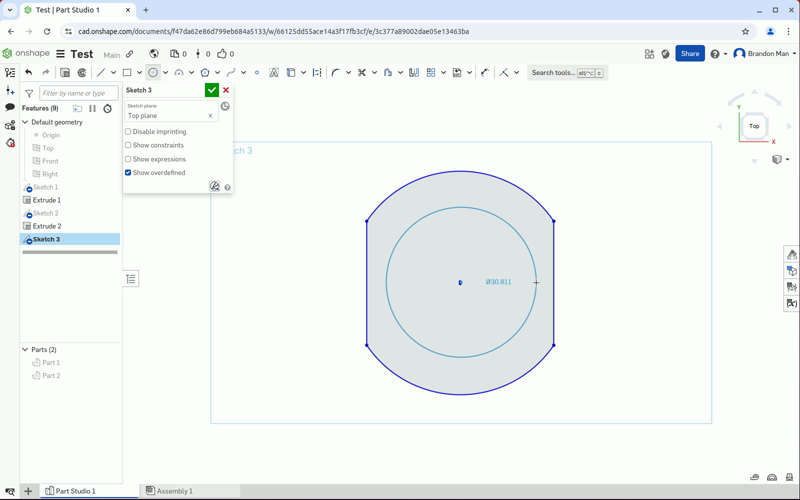
mouse_move(433, 377)
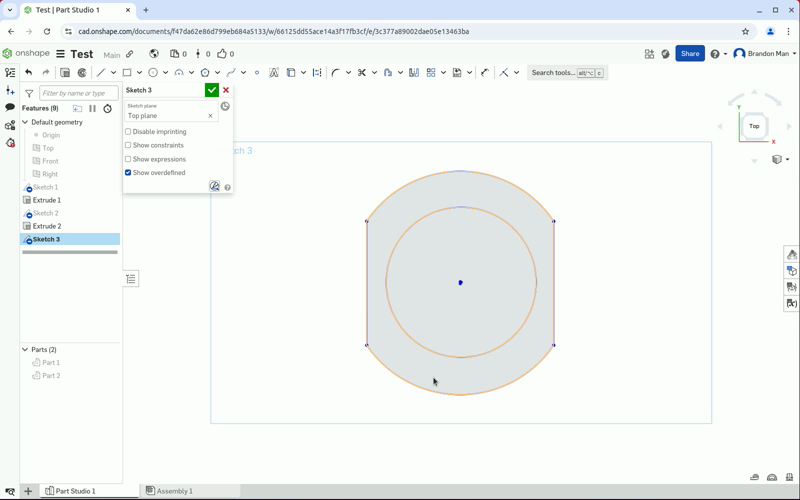
click(433, 377)
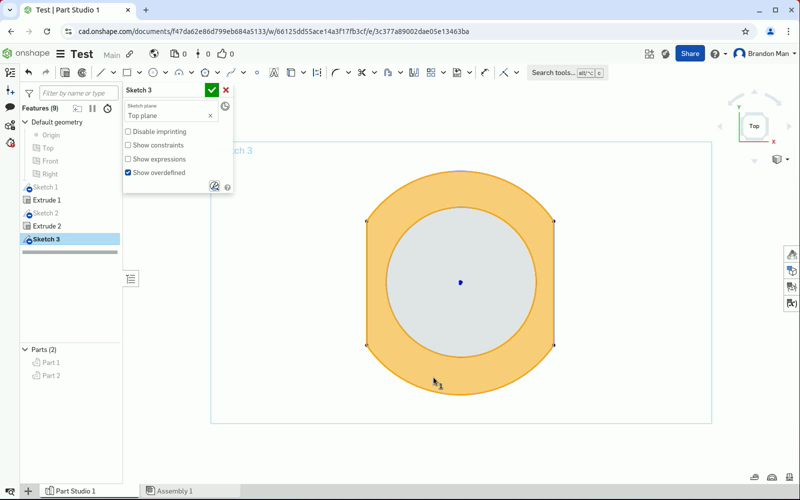
mouse_move(73, 352)
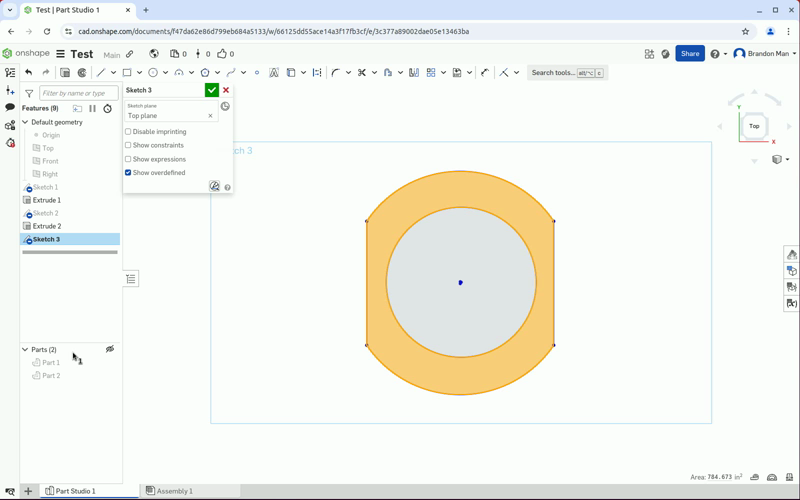
key(shift+y)
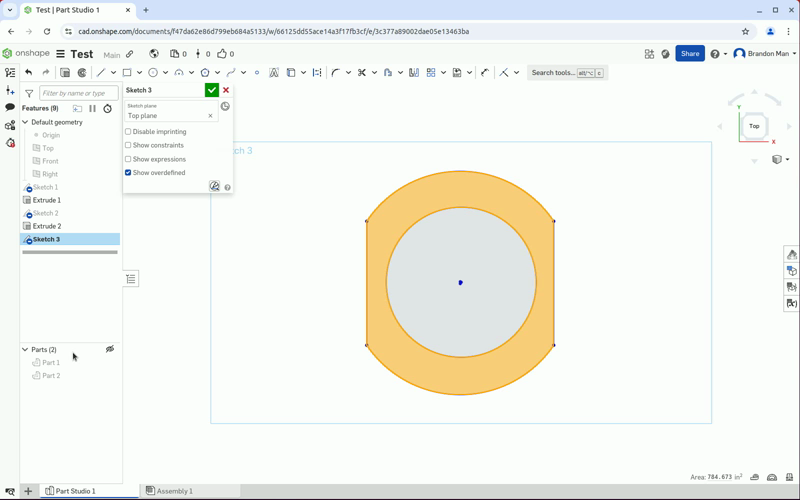
key(shift+e)
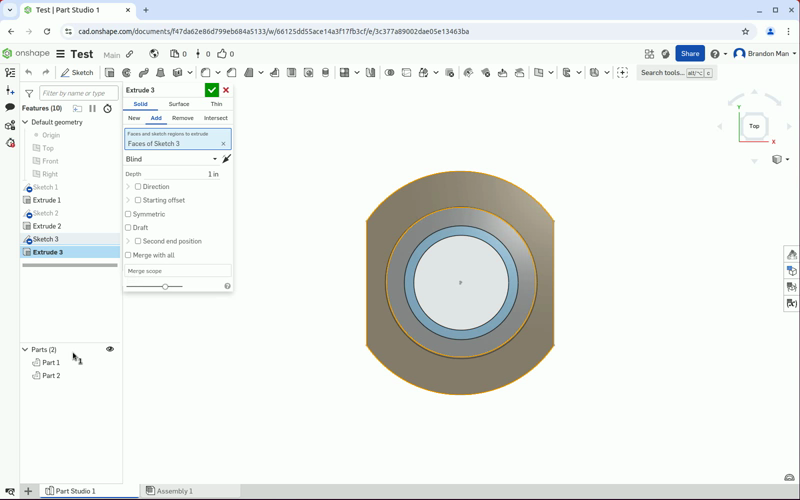
mouse_move(143, 106)
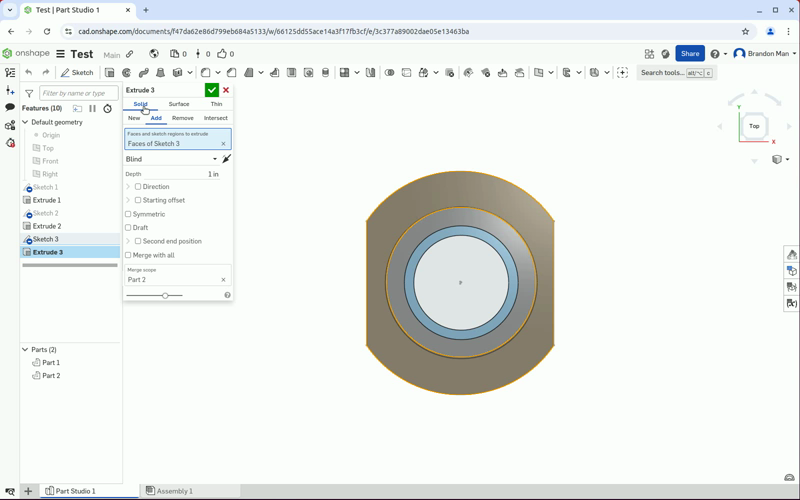
click(143, 106)
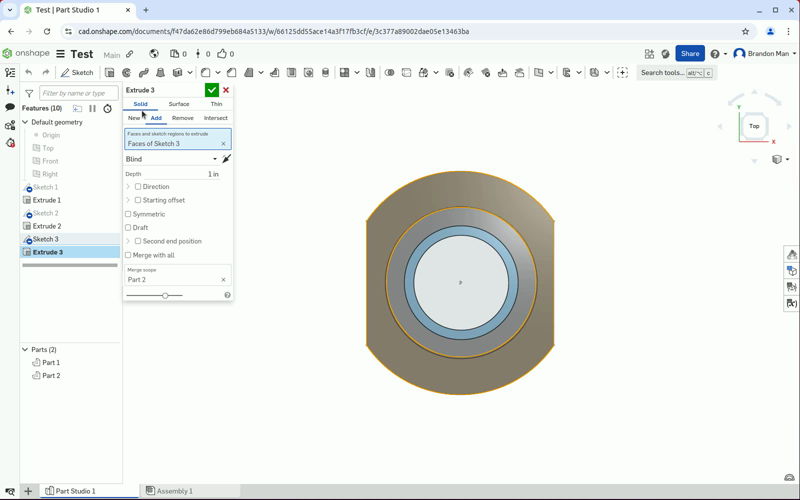
mouse_move(137, 120)
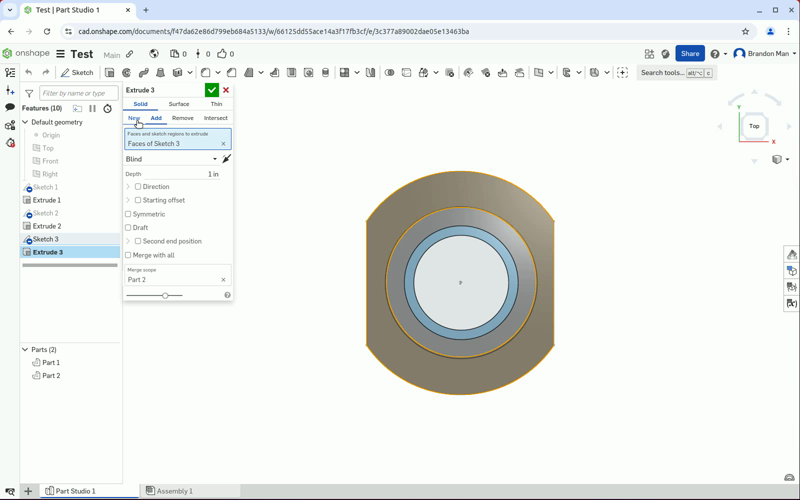
click(137, 120)
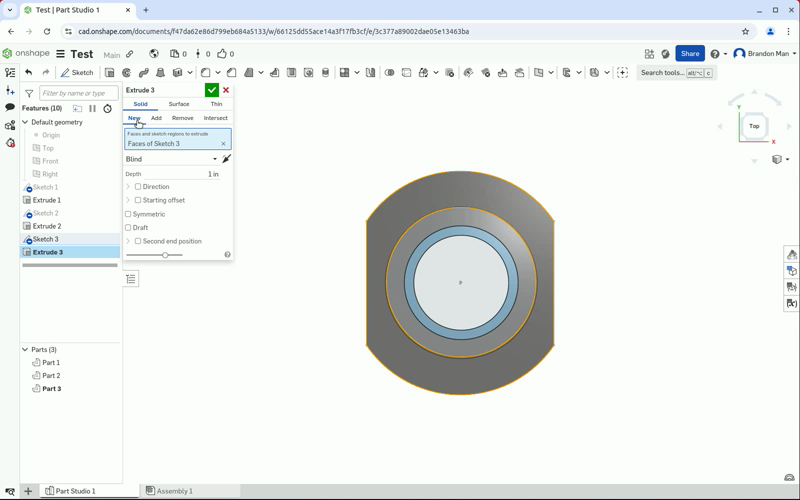
key(tab, 4)
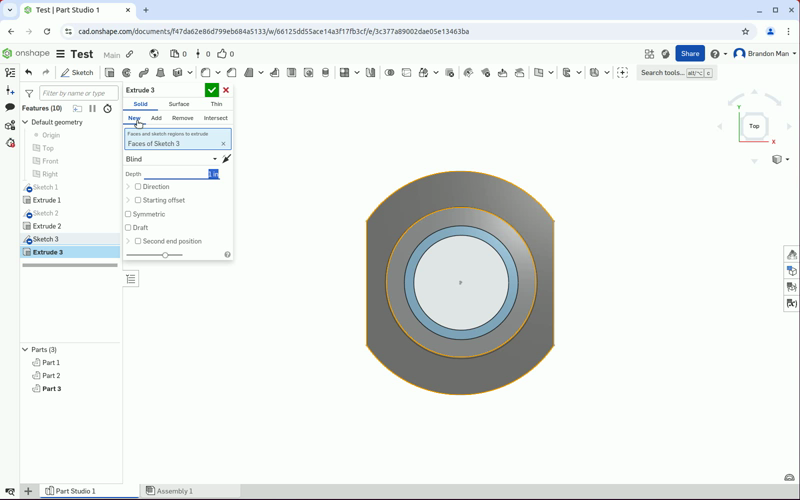
text(7.703)
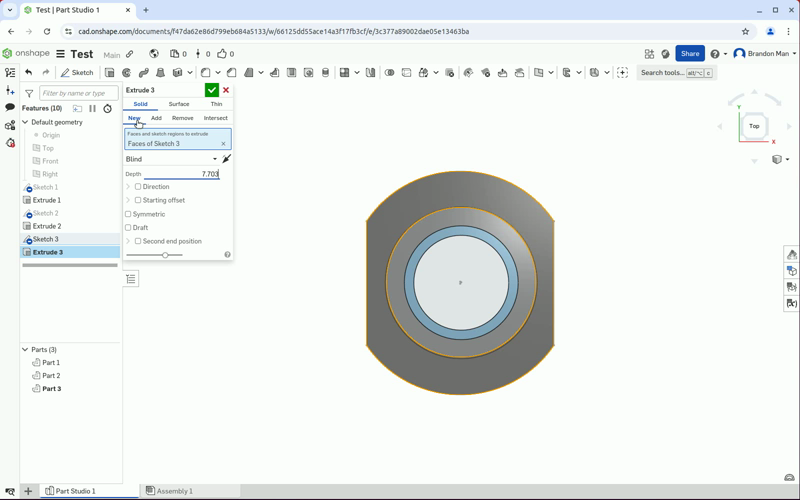
key(enter)
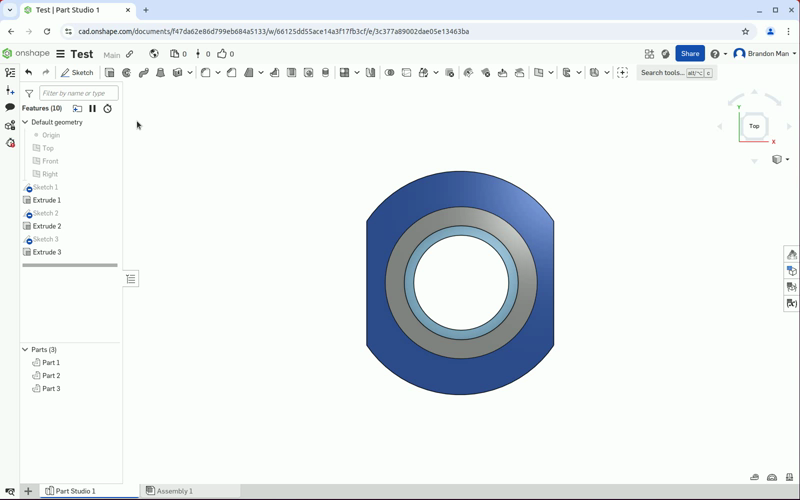
key(shift+h)
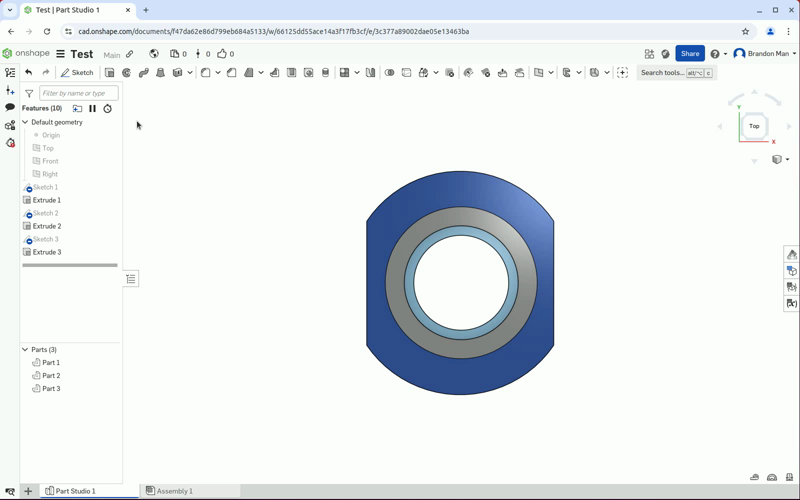
key(shift+h)
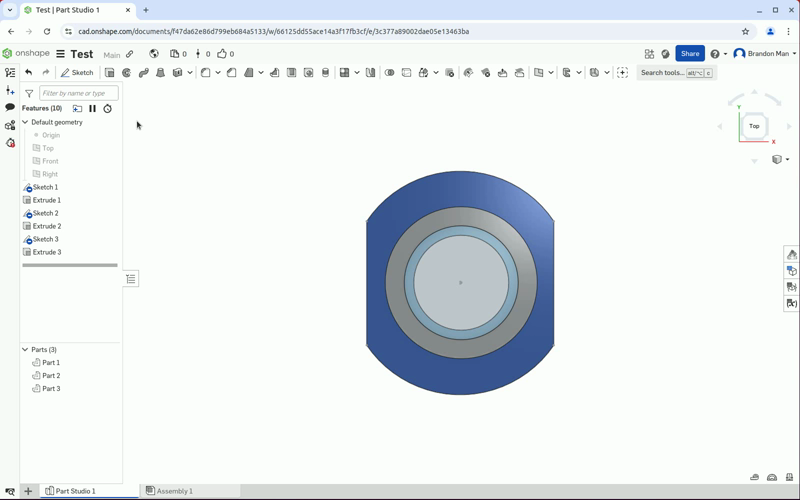
key(shift+7)
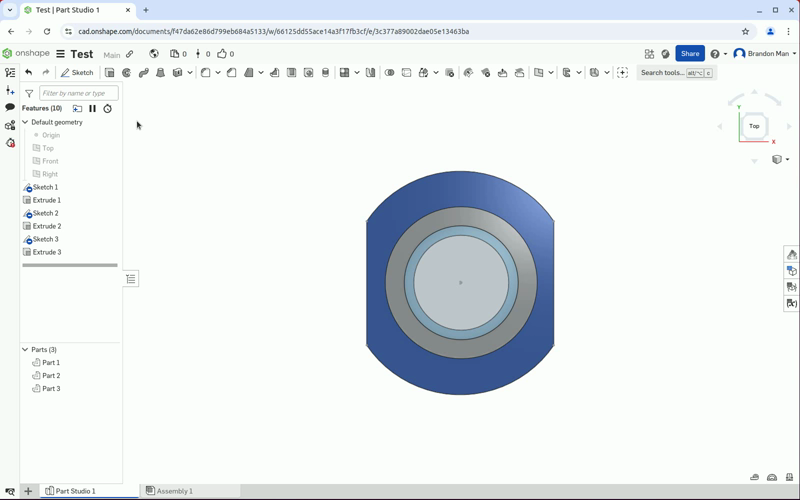
key(up, 3)
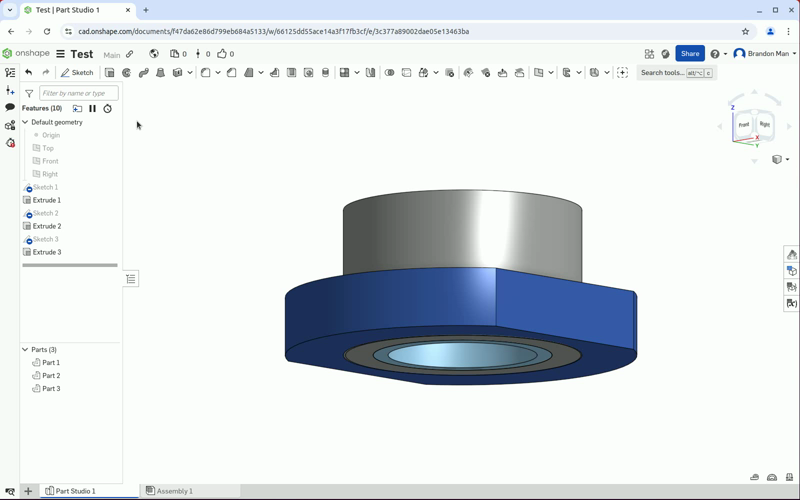
key(left, 3)
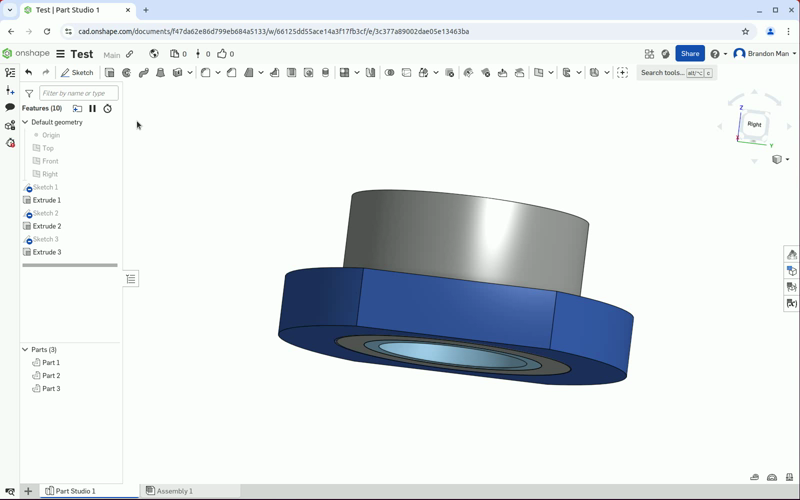
key(right, 3)
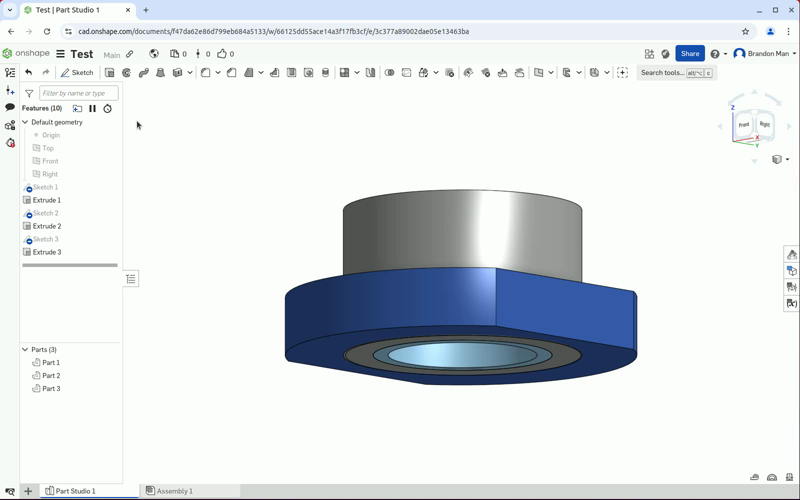
key(down, 3)
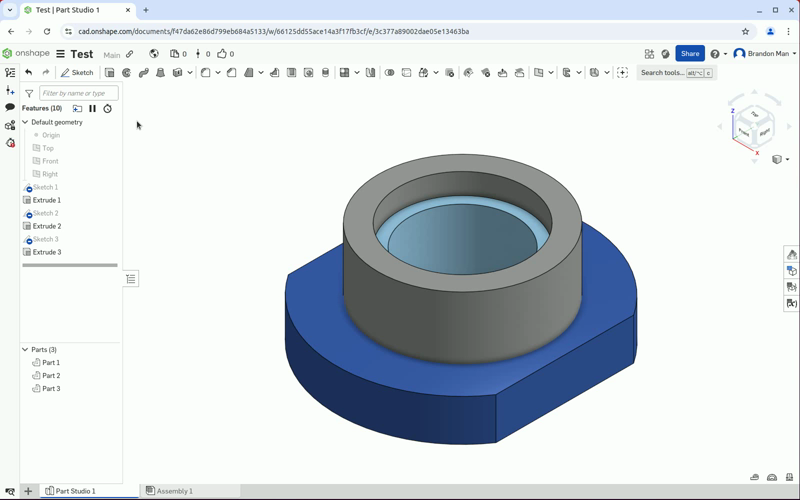
mouse_move(73, 189)
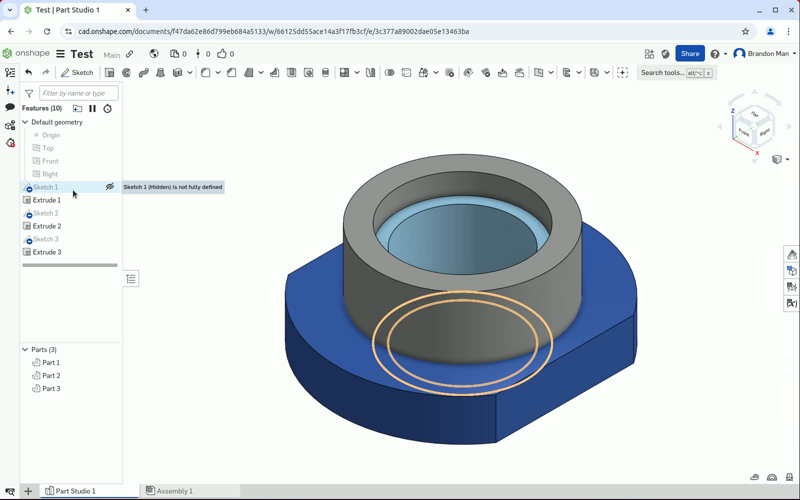
click(73, 189)